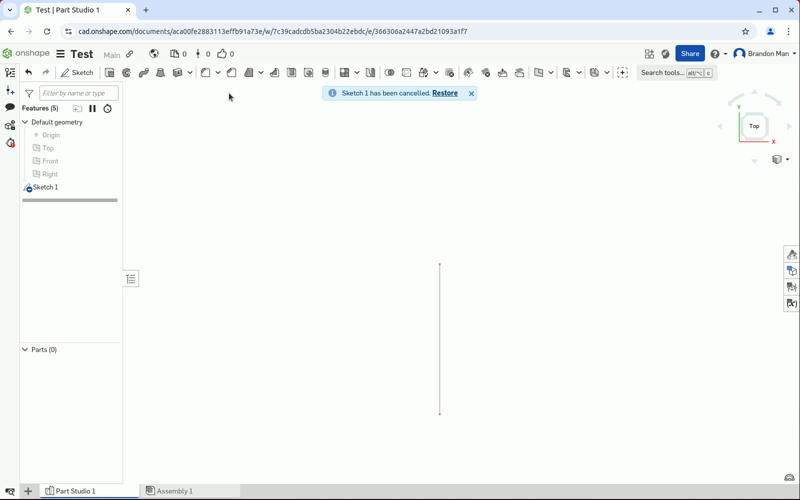
key(shift+h)
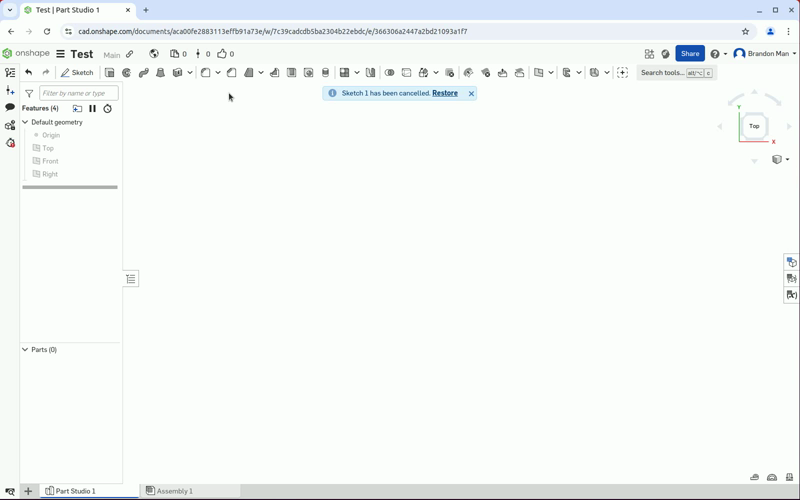
mouse_move(73, 352)
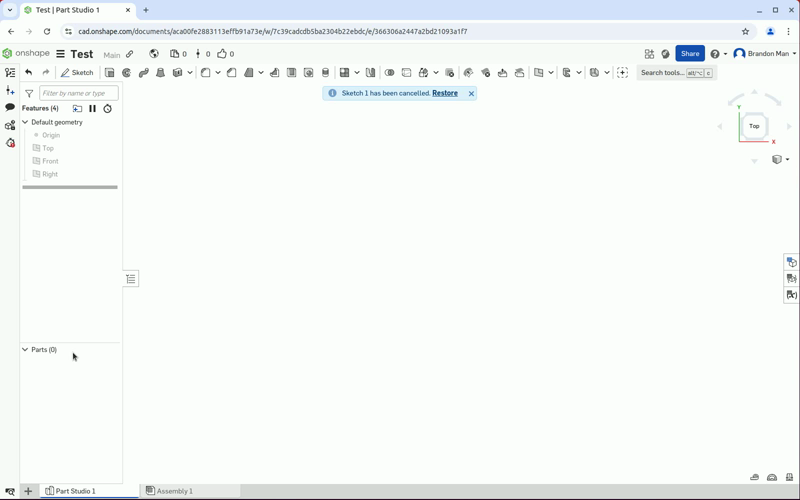
key(y)
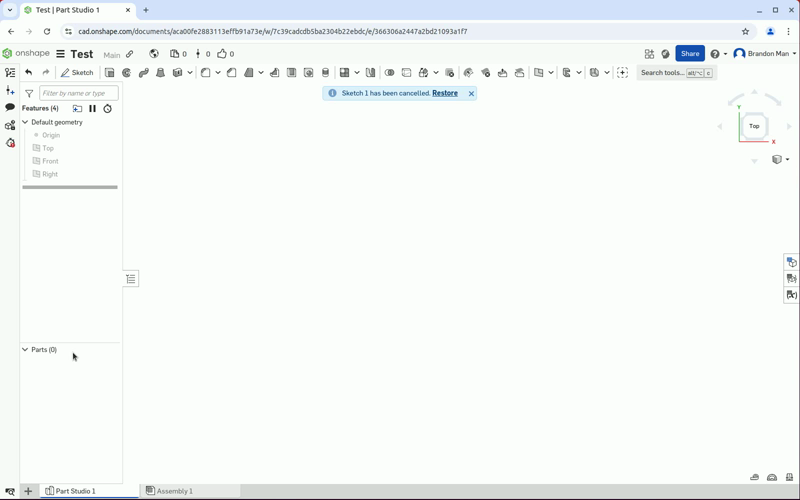
key(shift+p)
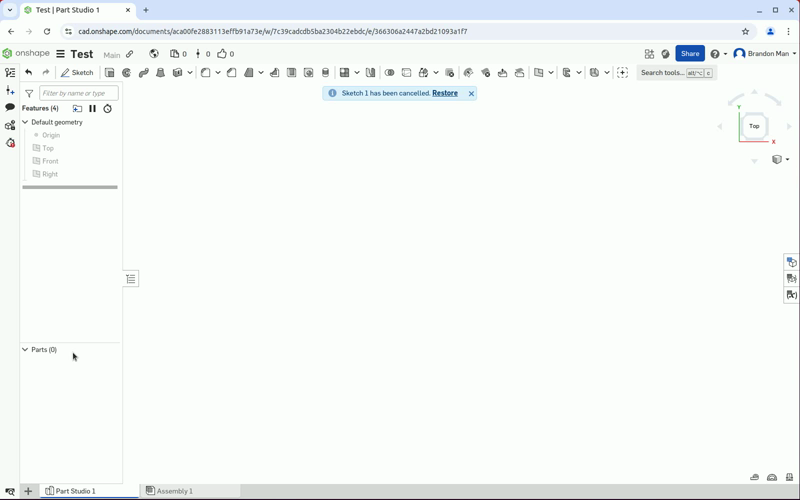
key(space)
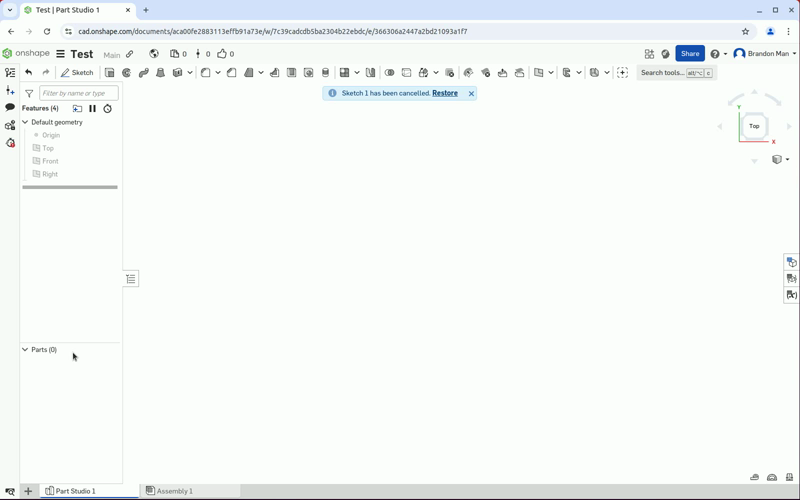
key_down(shift)
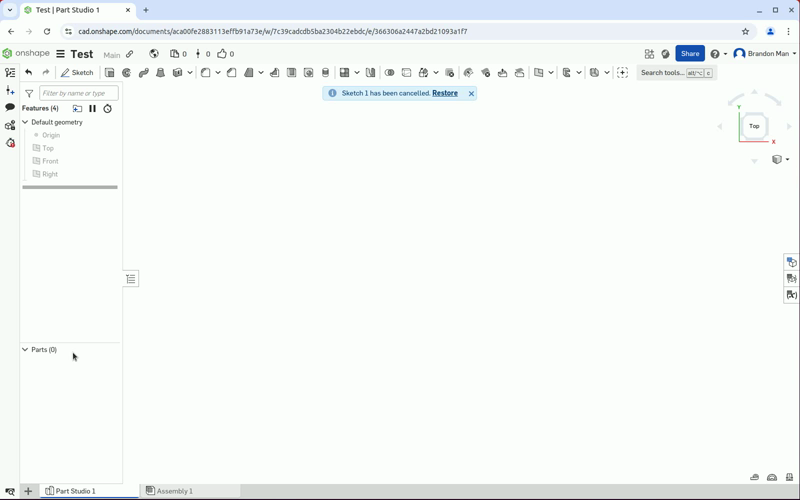
key(up)
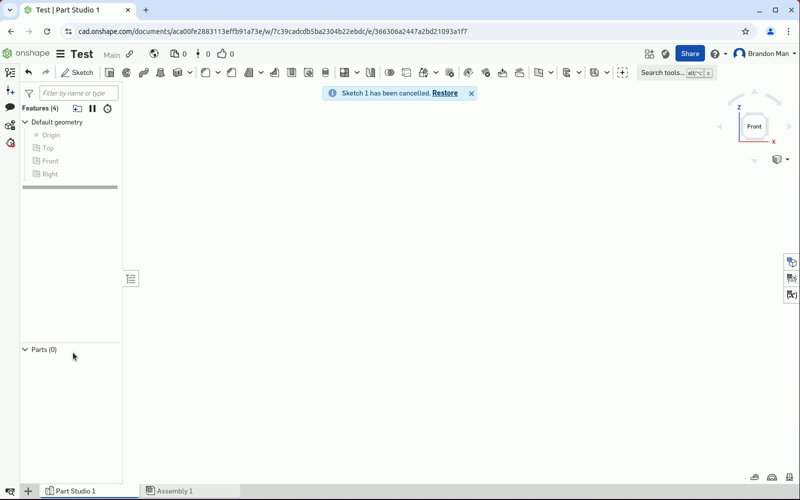
key_up(shift)
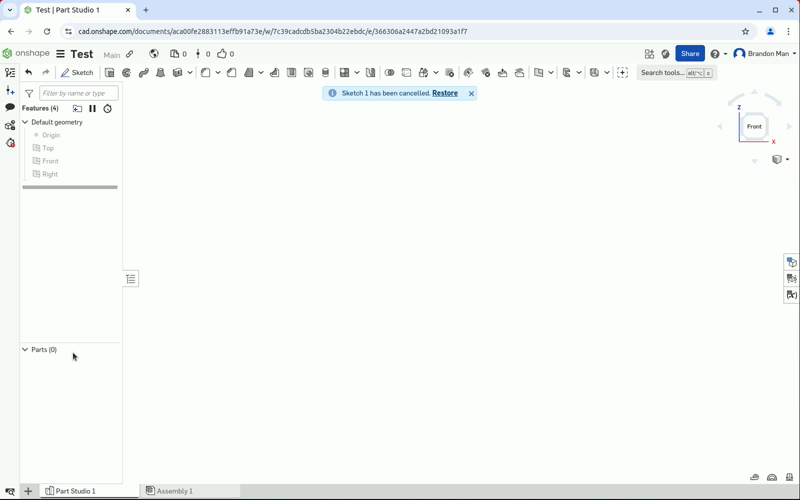
mouse_move(73, 352)
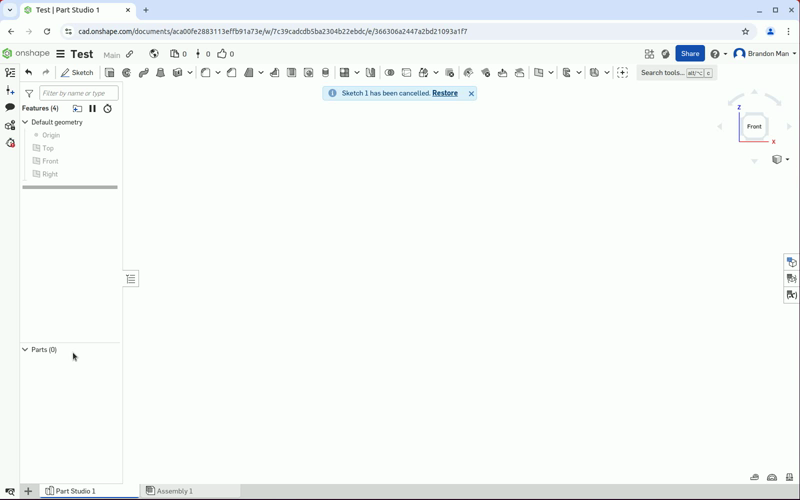
key(shift+y)
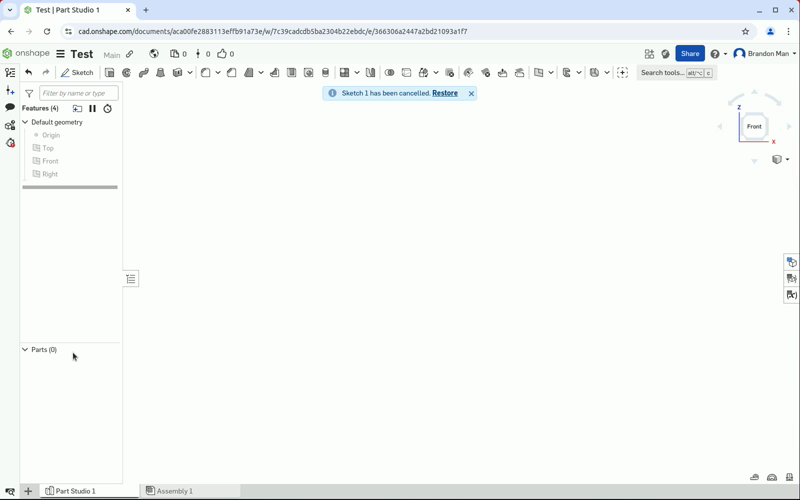
key(shift+s)
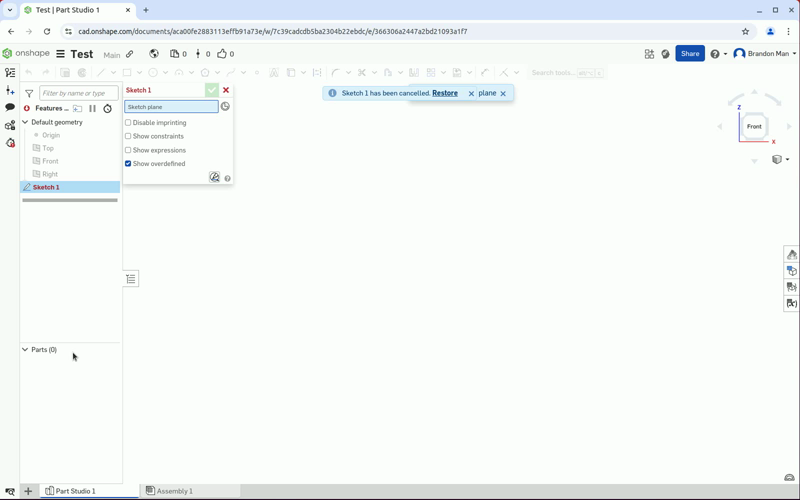
mouse_move(73, 163)
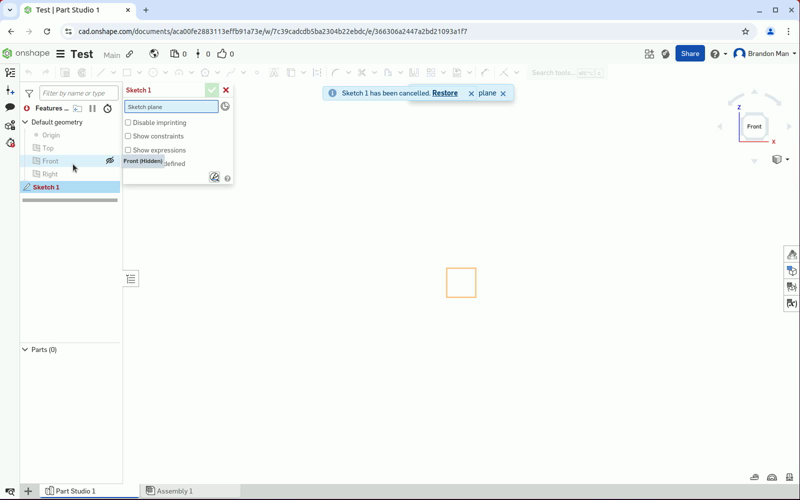
click(73, 163)
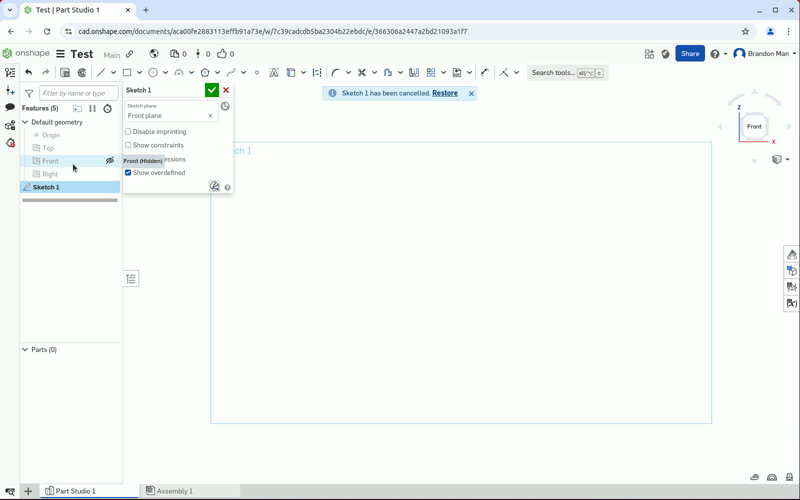
mouse_move(73, 352)
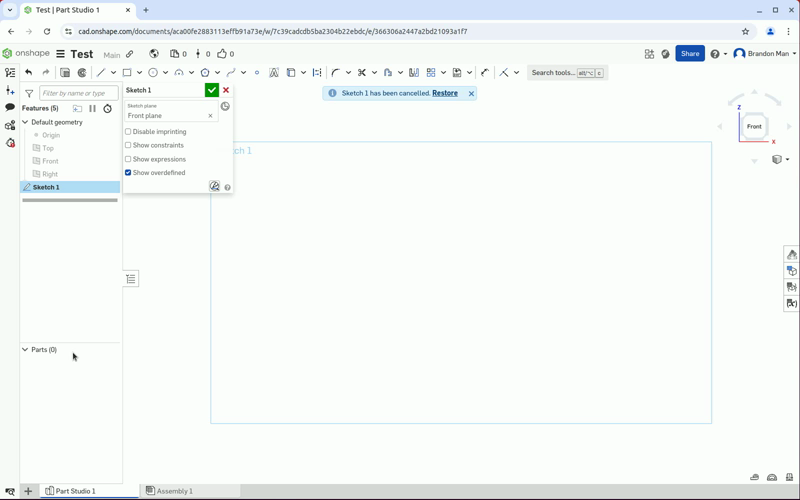
key(y)
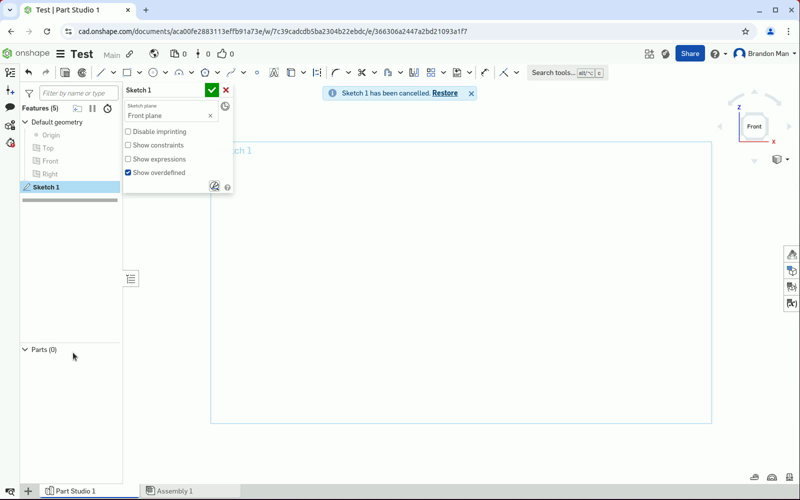
key(c)
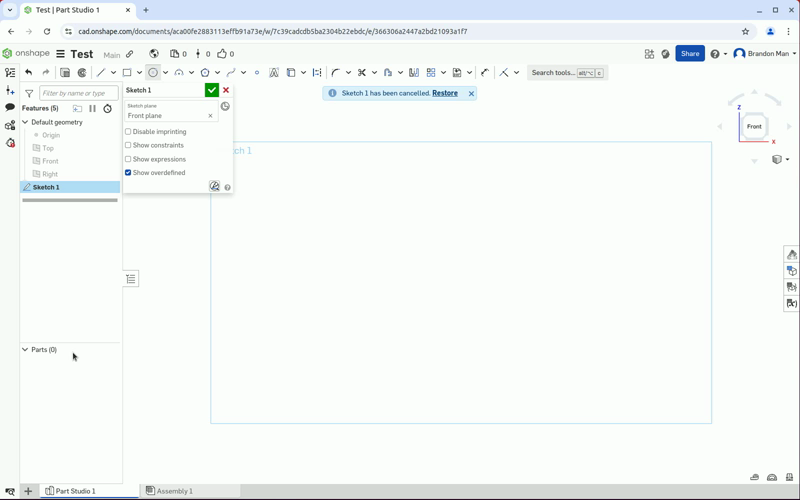
key_down(shift)
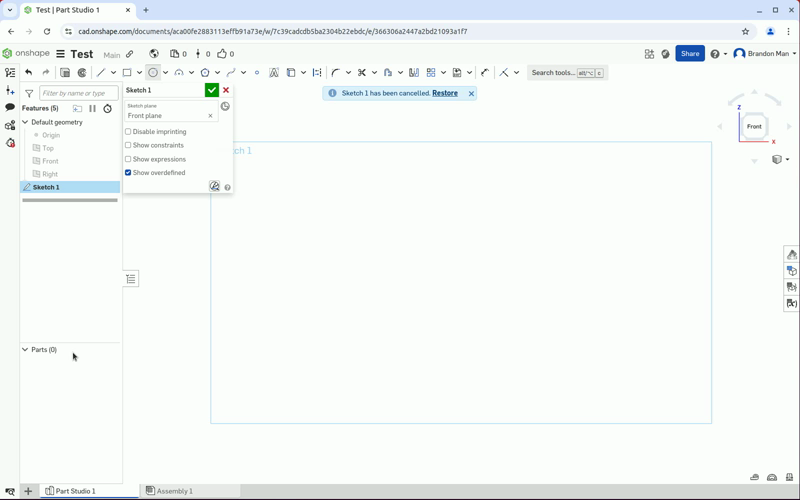
mouse_move(461, 282)
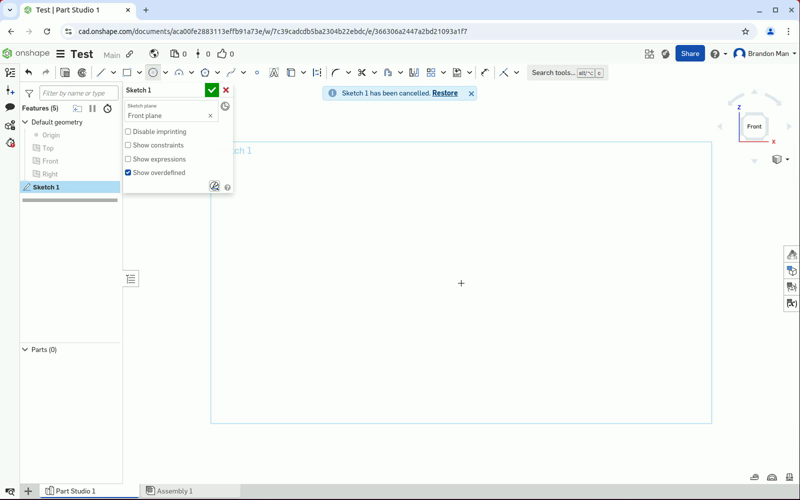
click(461, 282)
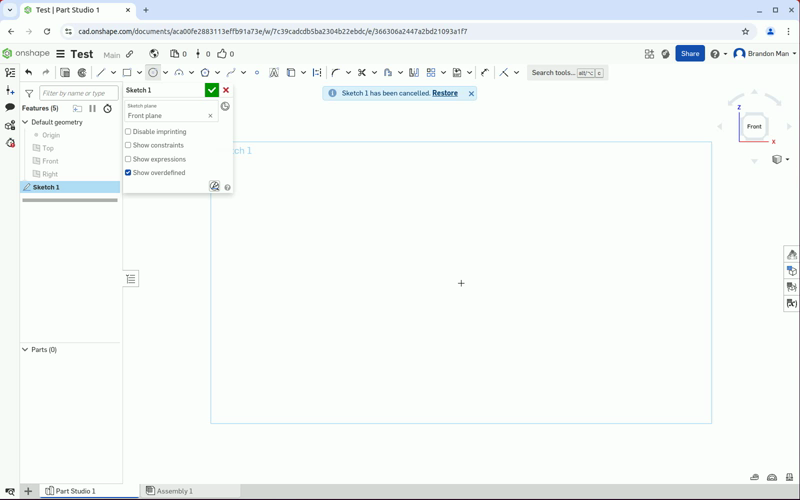
key_up(shift)
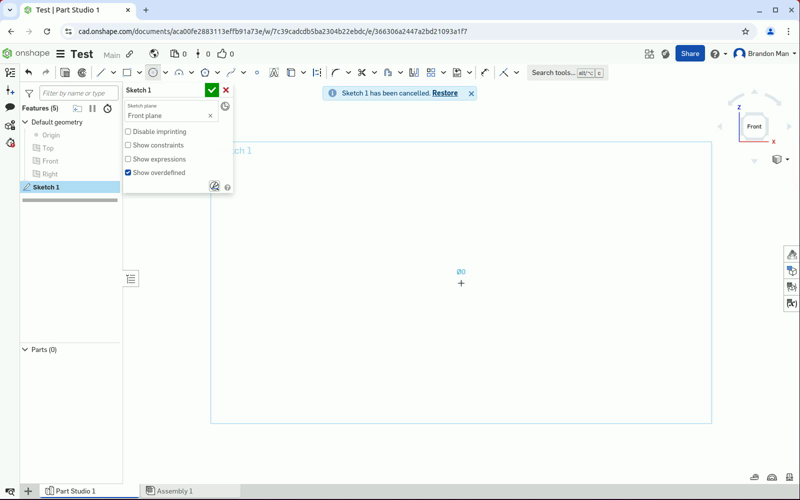
mouse_move(484, 282)
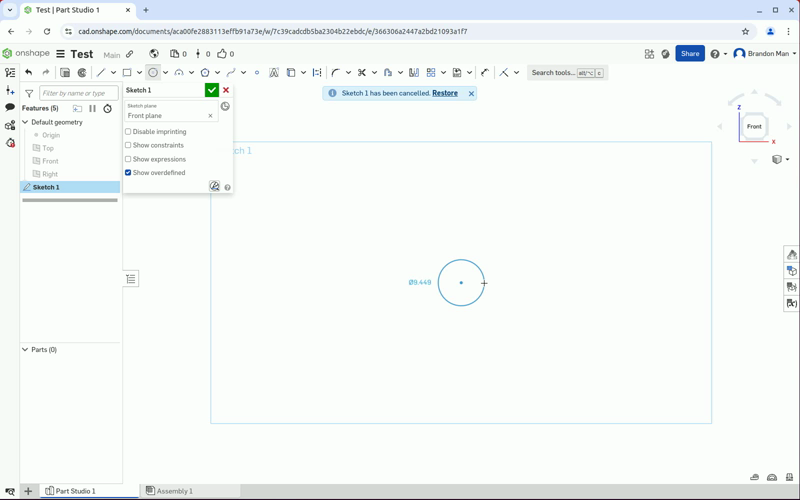
click(484, 282)
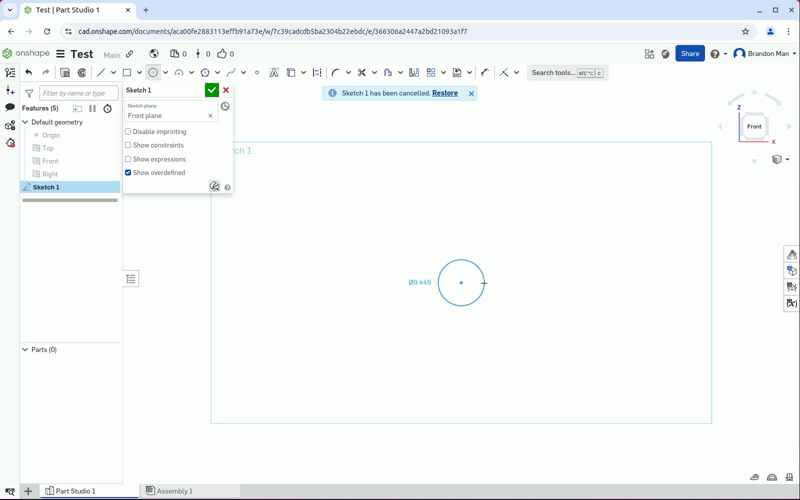
key(esc)
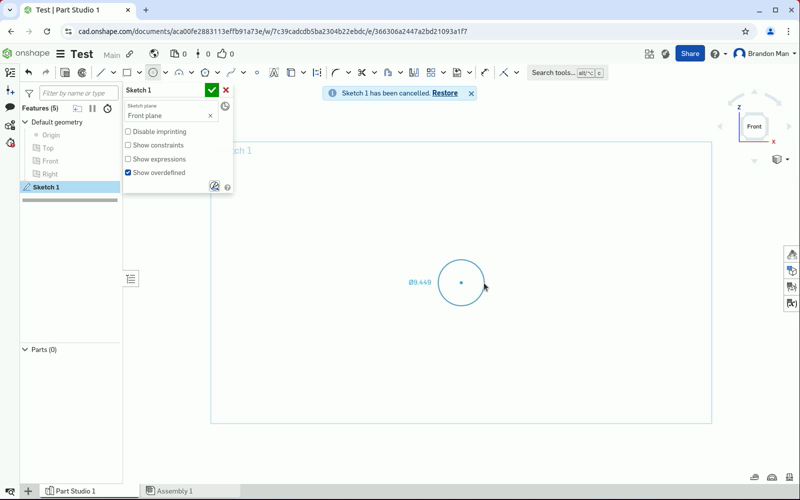
mouse_move(456, 290)
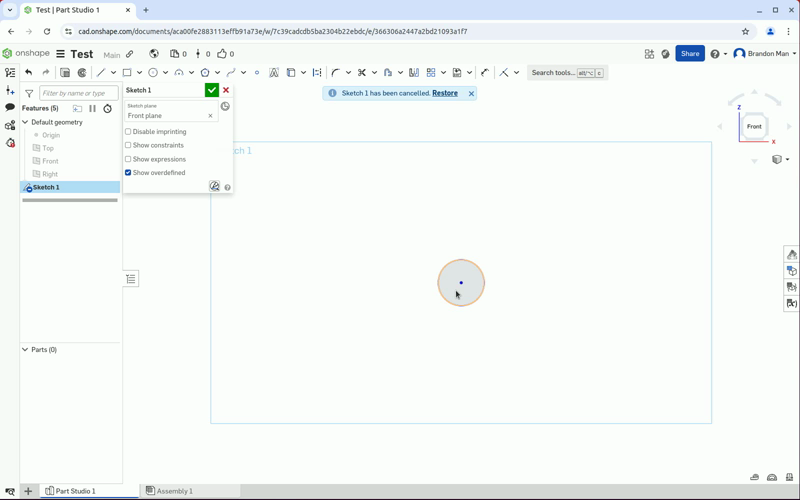
scroll(6)
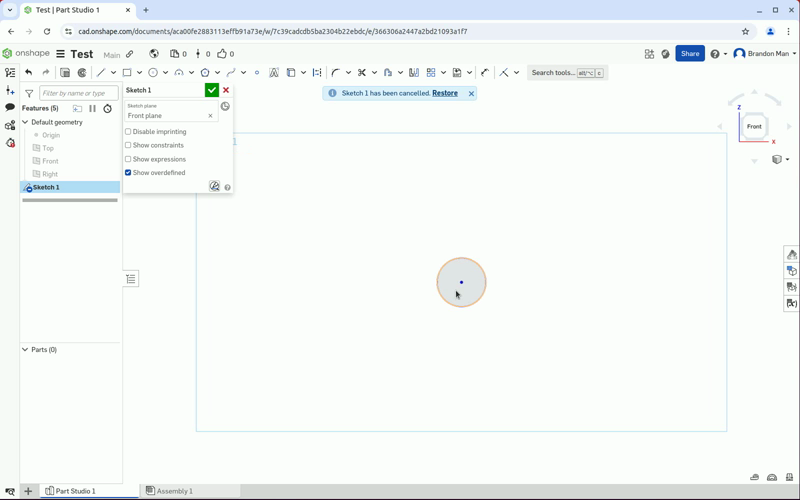
scroll(6)
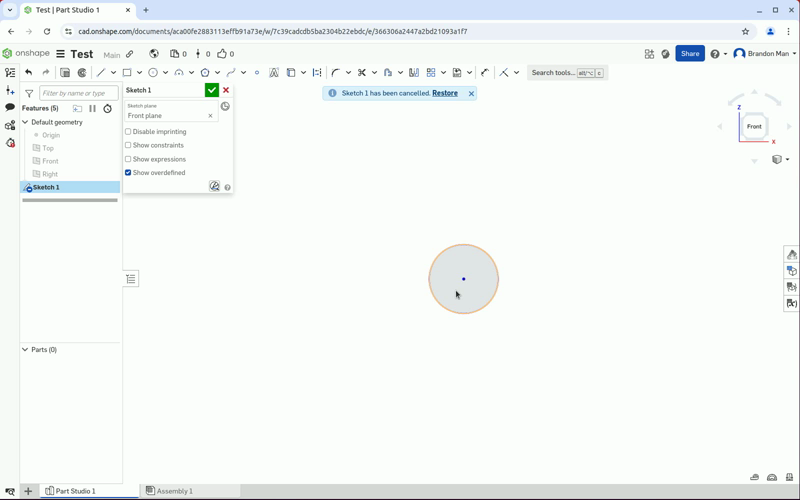
scroll(6)
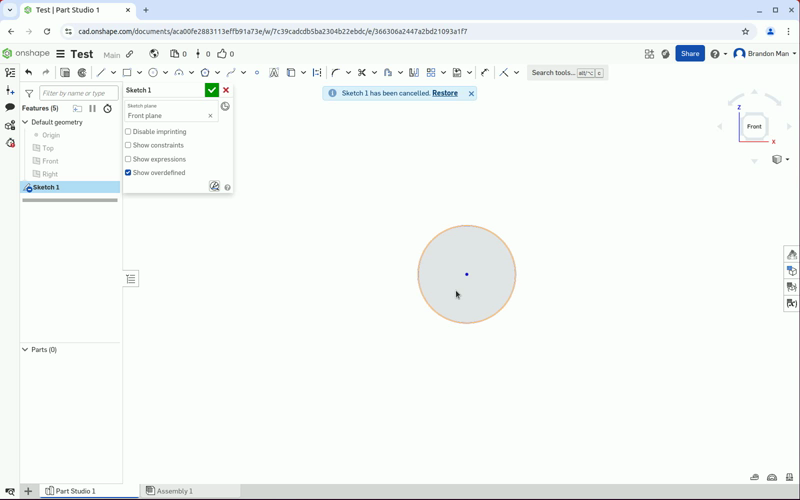
scroll(6)
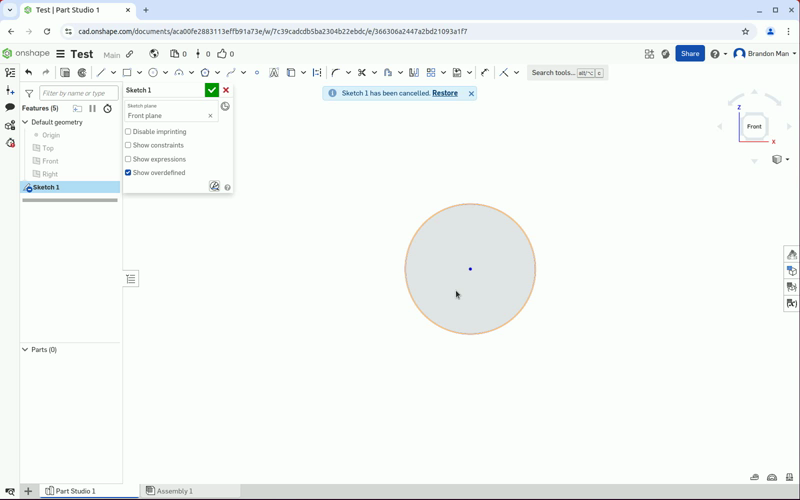
scroll(6)
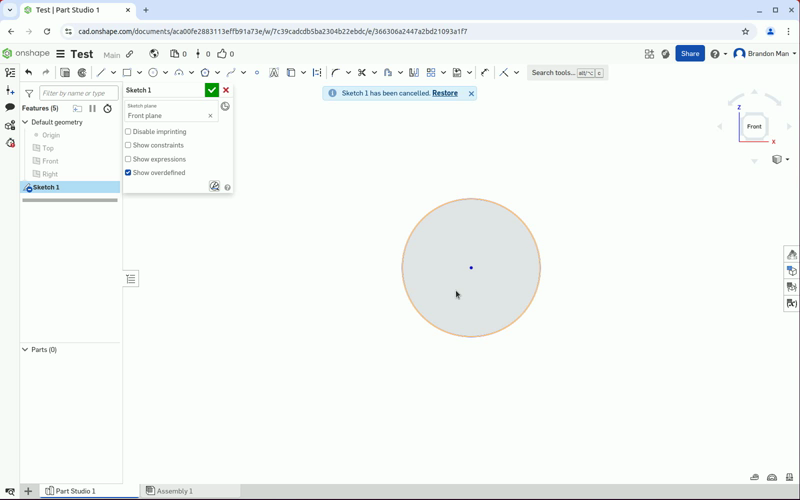
scroll(6)
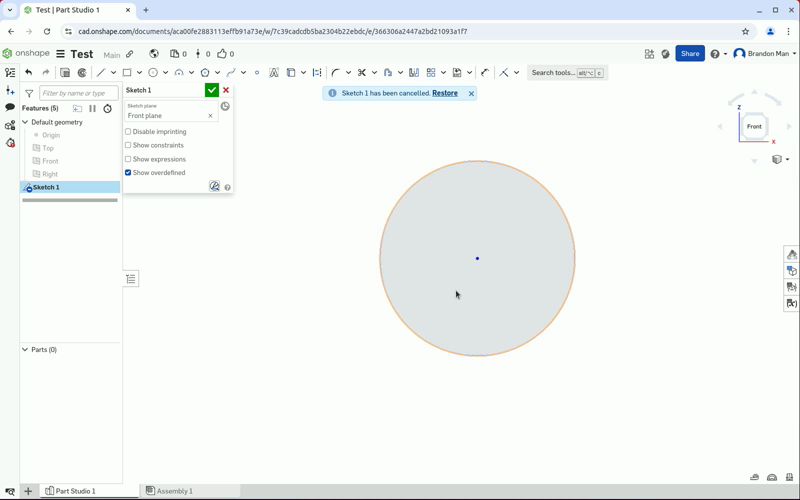
scroll(6)
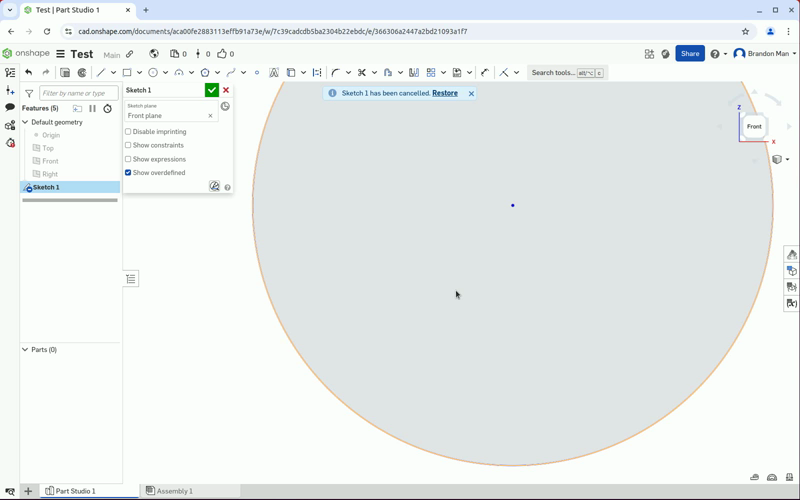
click(456, 290)
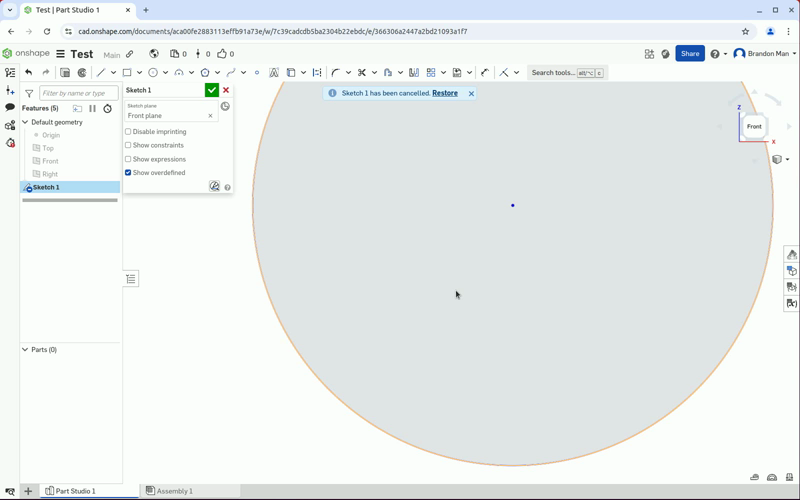
scroll(-6)
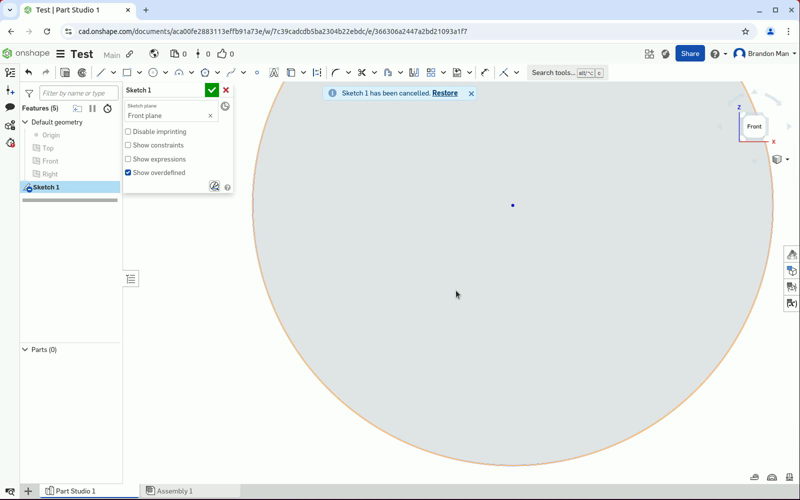
scroll(-6)
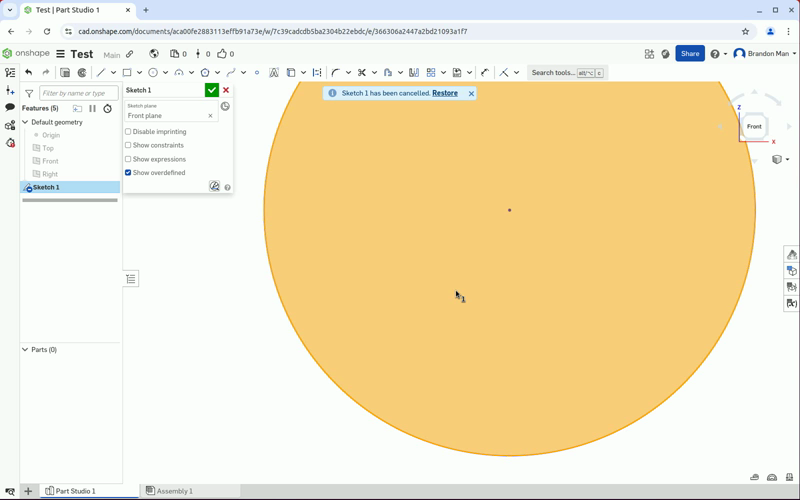
scroll(-6)
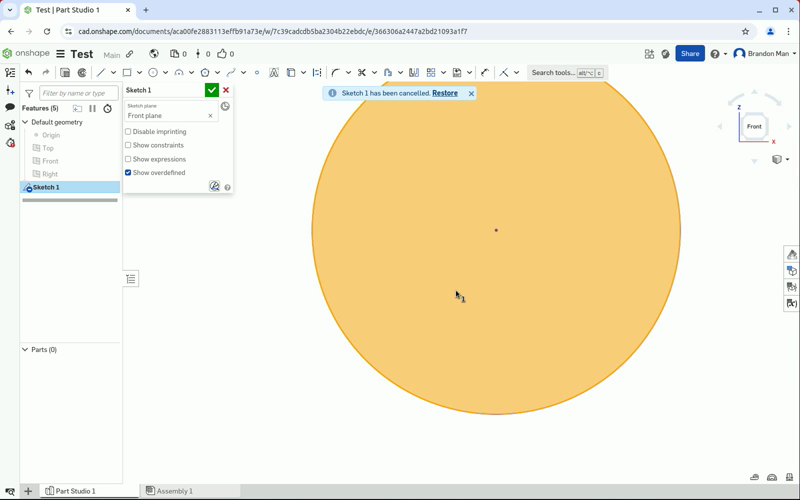
scroll(-6)
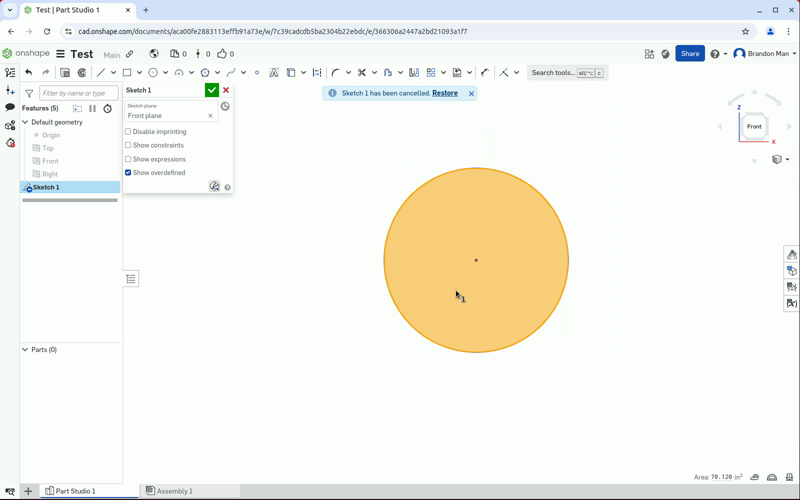
scroll(-6)
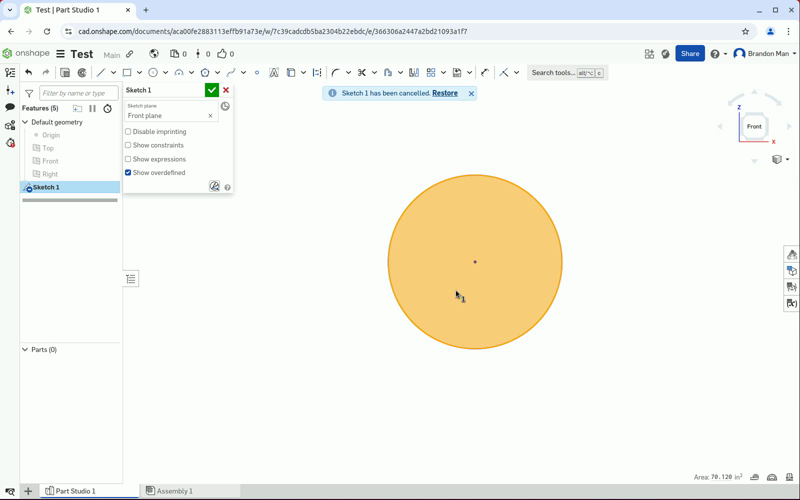
scroll(-6)
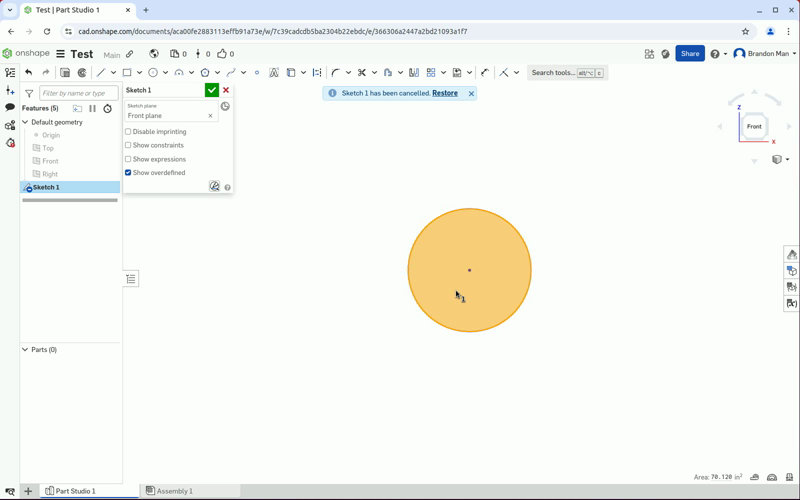
scroll(-6)
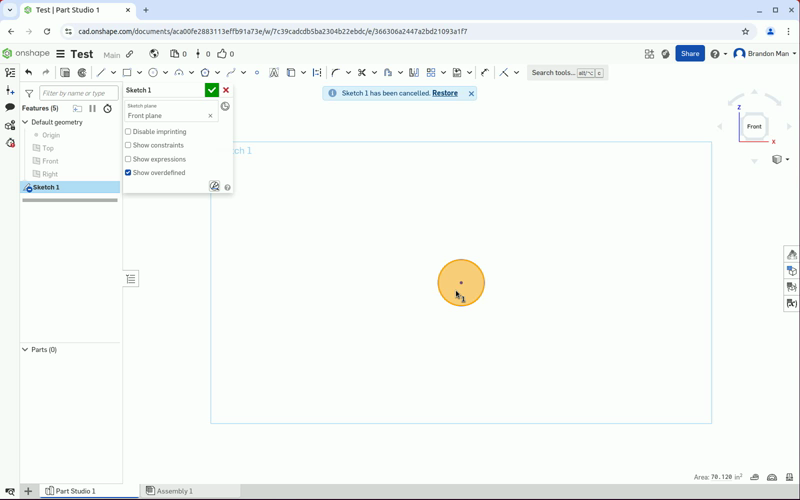
mouse_move(73, 352)
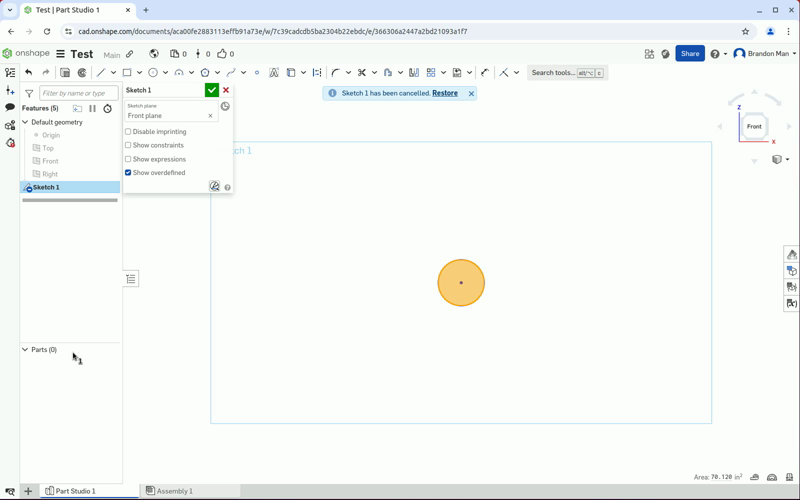
key(shift+y)
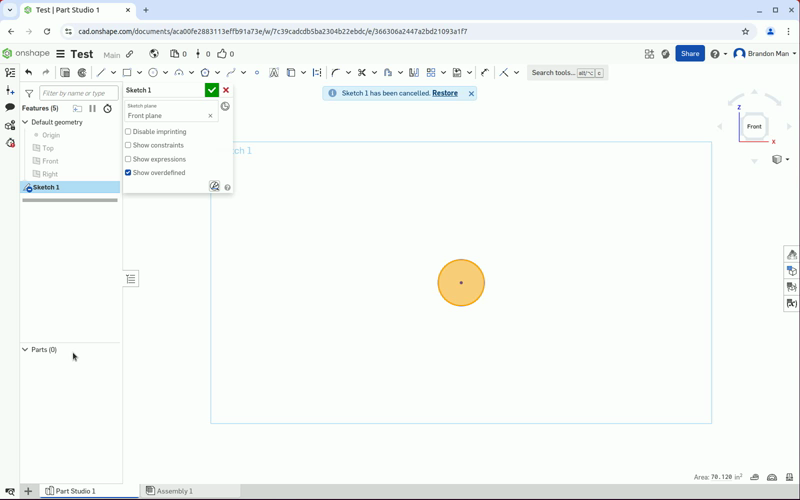
key(shift+e)
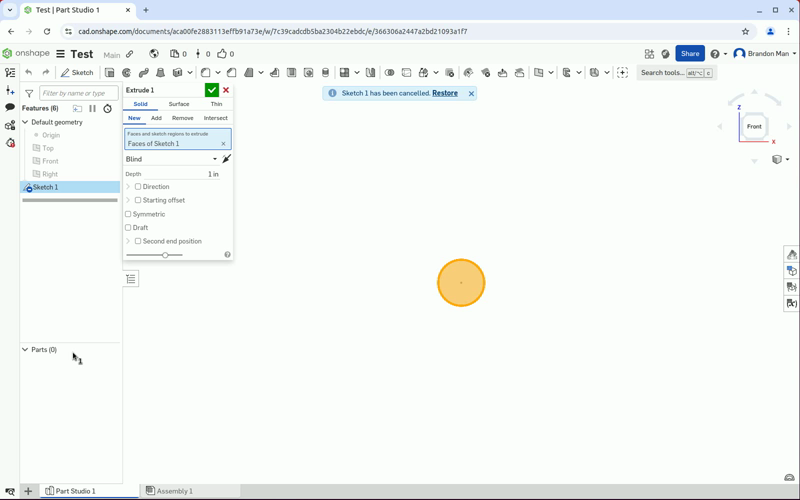
mouse_move(143, 106)
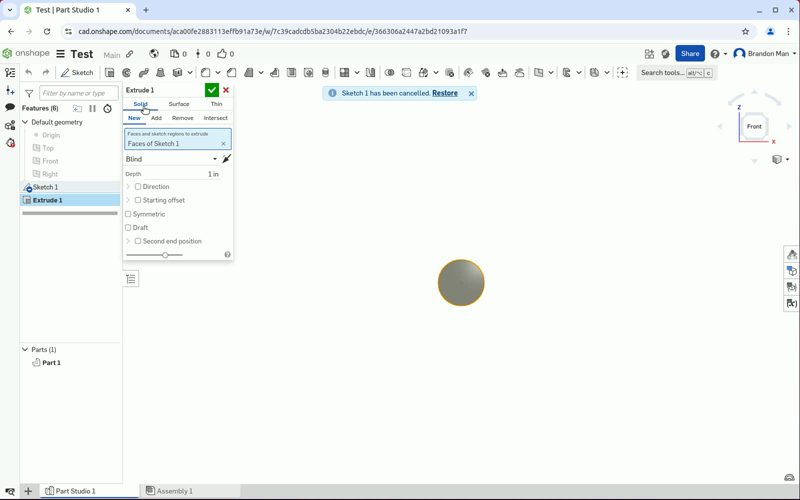
click(143, 106)
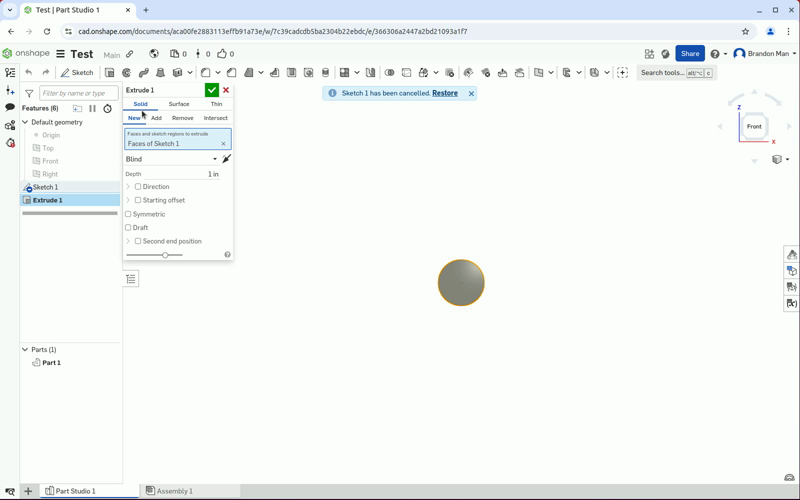
mouse_move(137, 120)
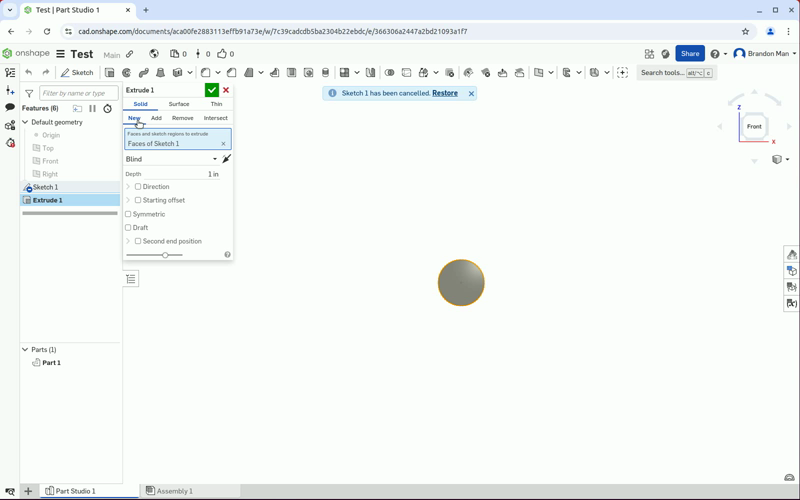
click(137, 120)
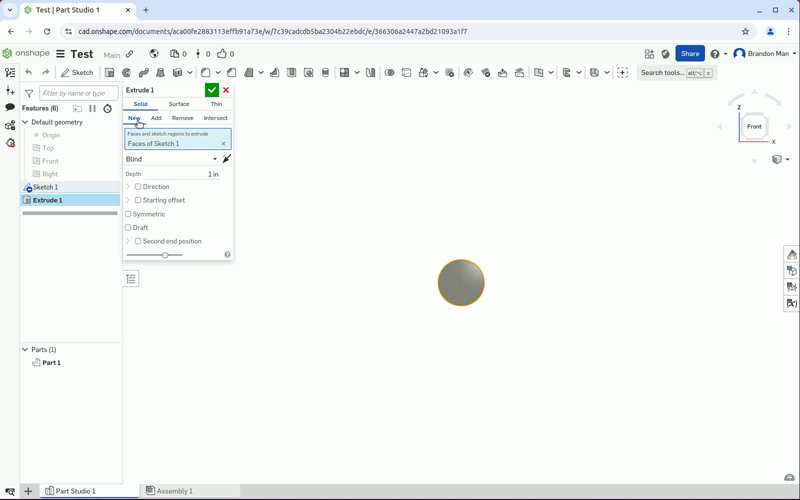
key(tab, 4)
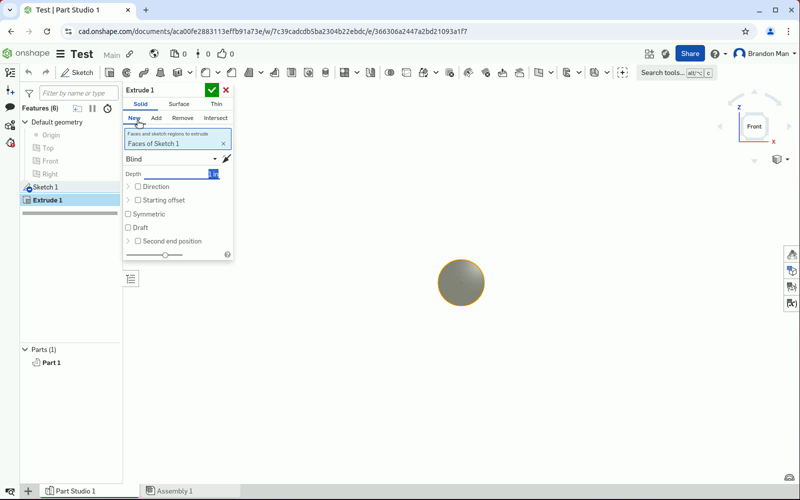
text(23.108)
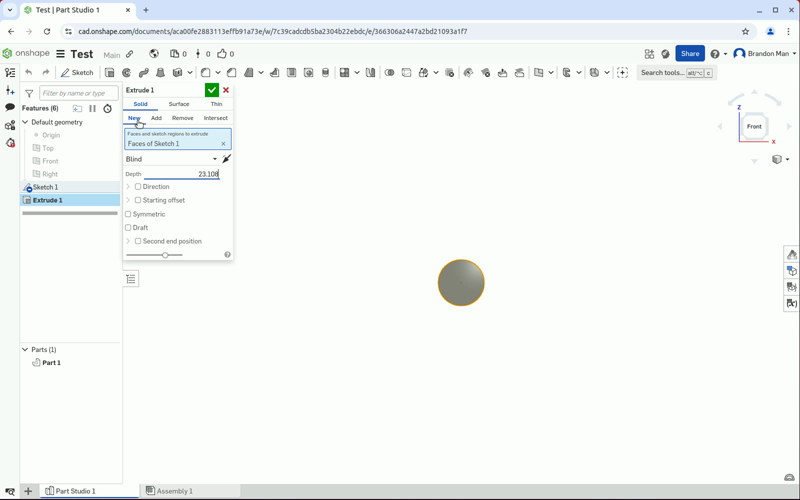
key(enter)
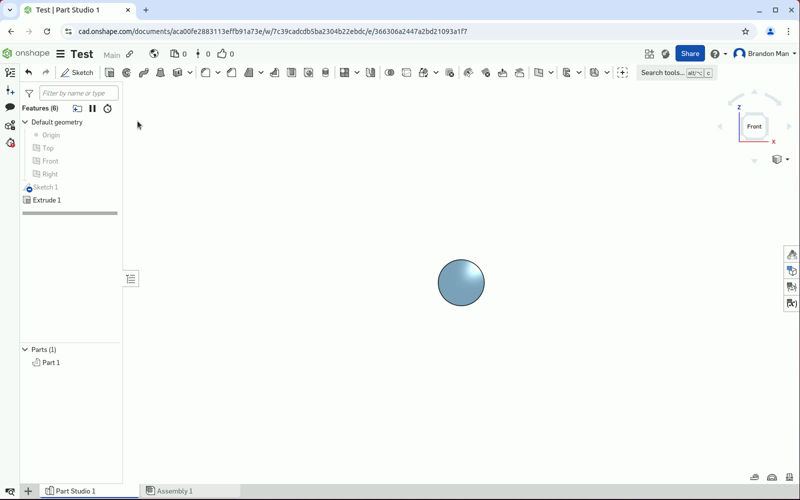
key(shift+h)
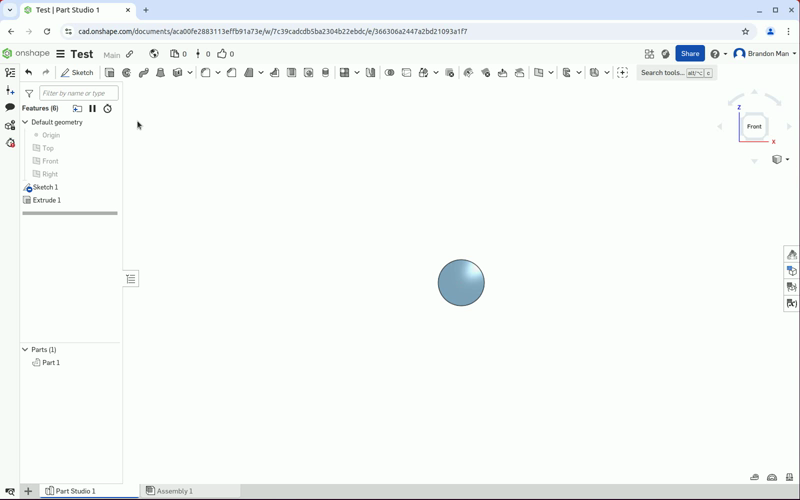
key(shift+h)
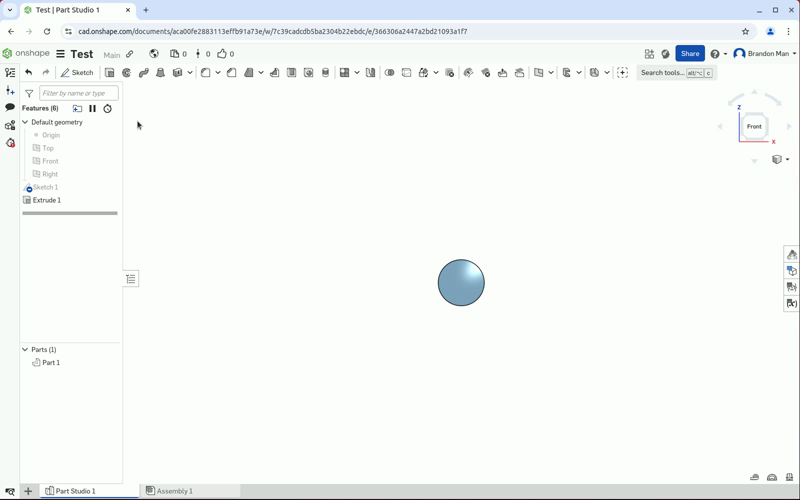
mouse_move(73, 189)
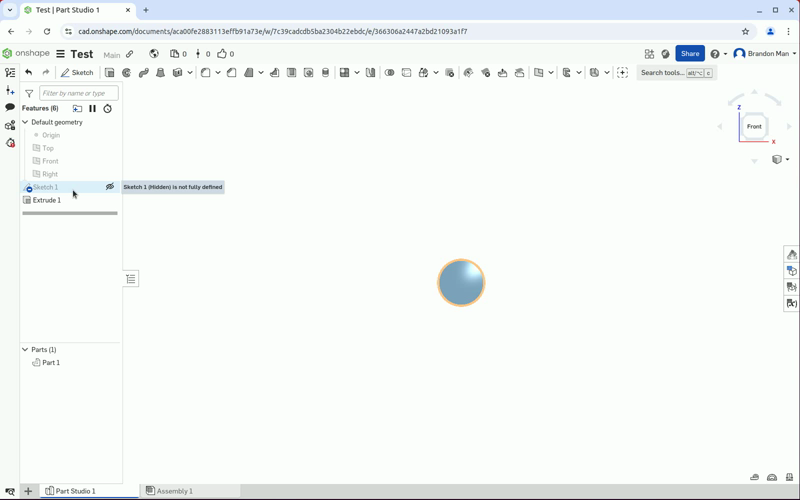
click(73, 189)
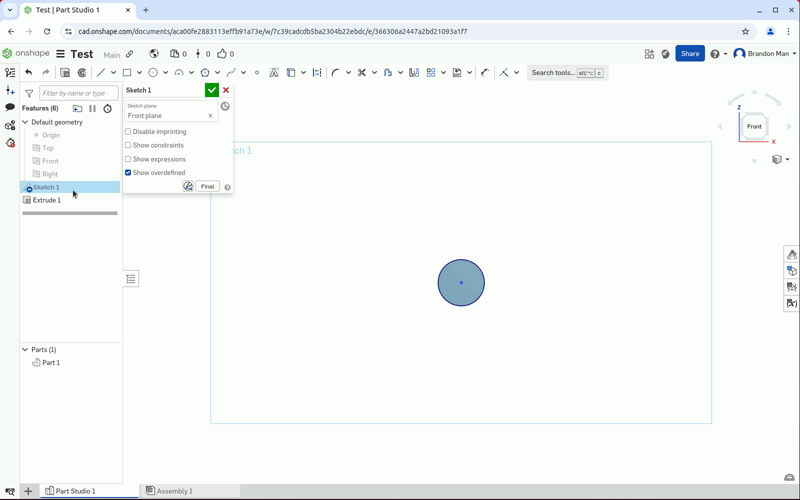
mouse_move(229, 92)
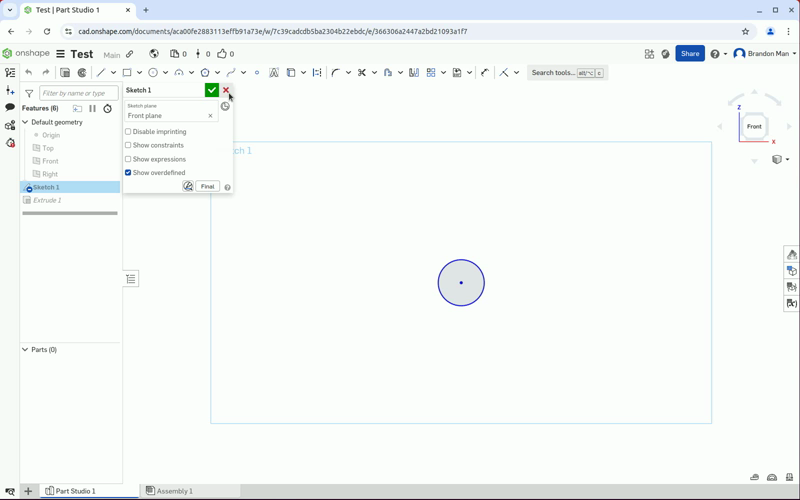
click(229, 92)
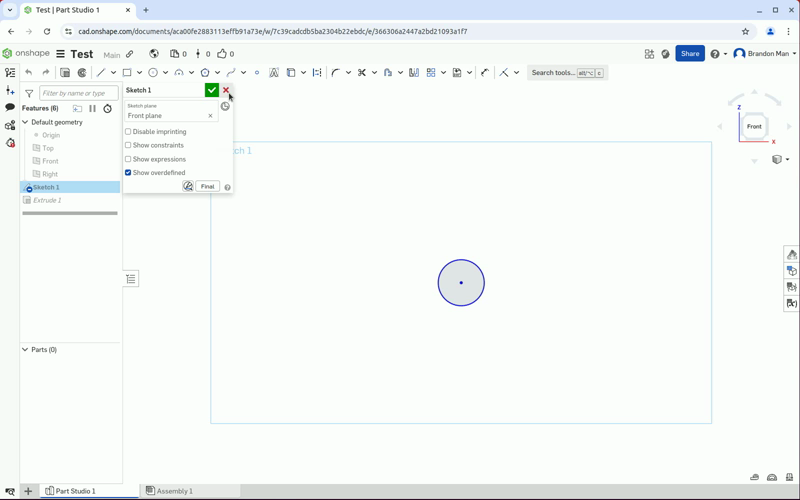
key(shift+s)
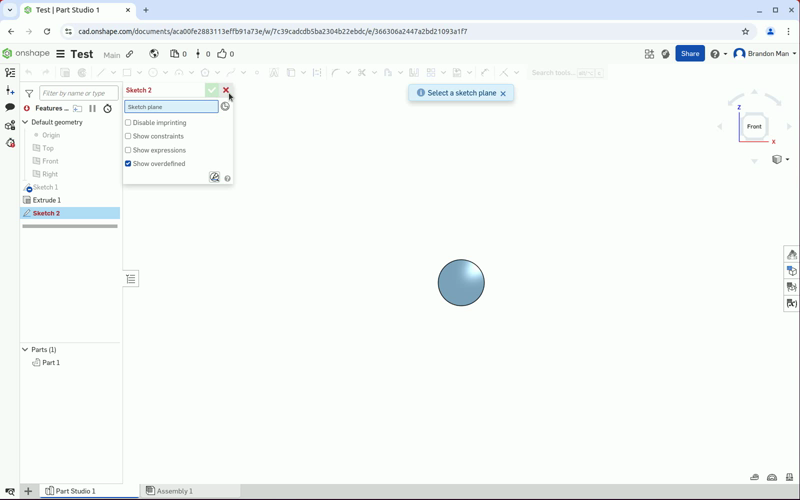
mouse_move(73, 163)
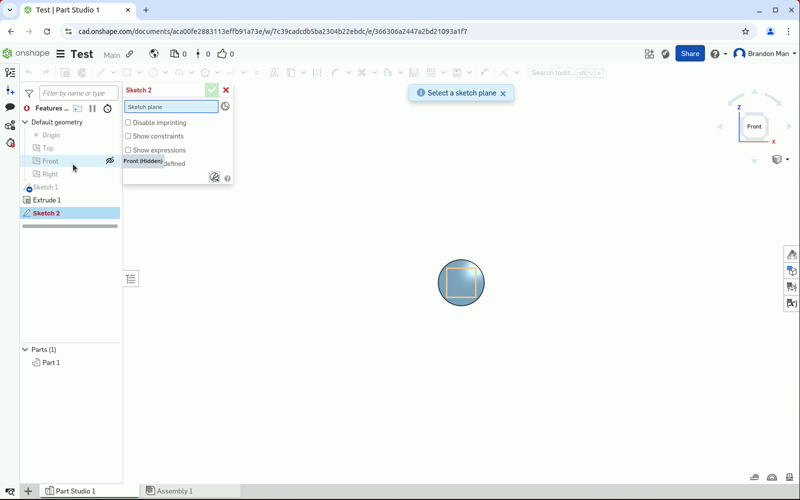
click(73, 163)
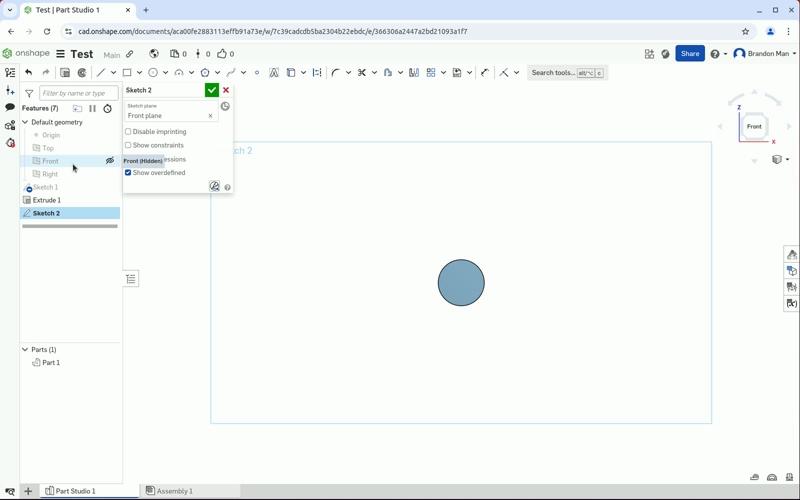
mouse_move(73, 352)
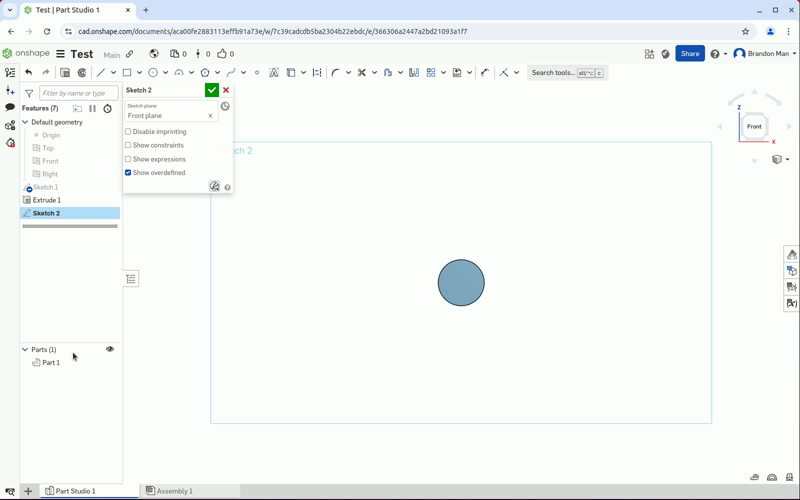
key(y)
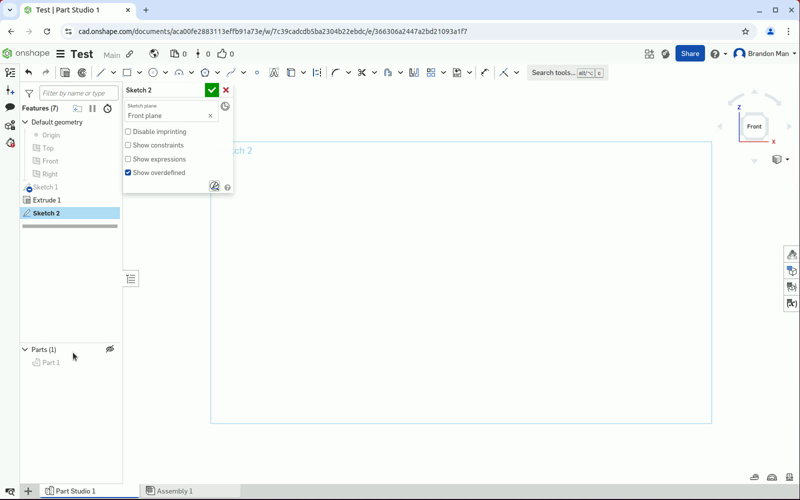
key(c)
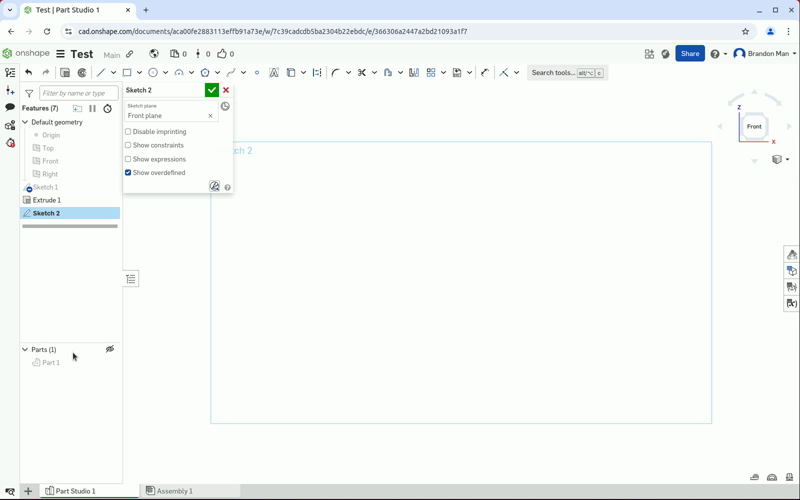
key_down(shift)
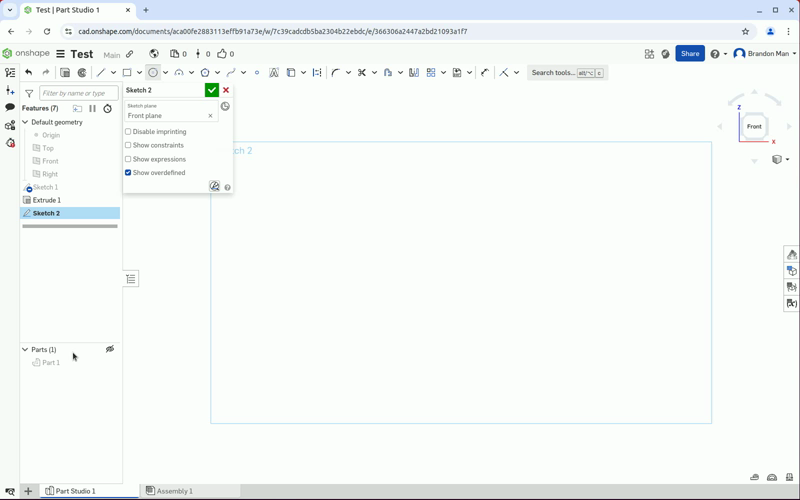
mouse_move(461, 282)
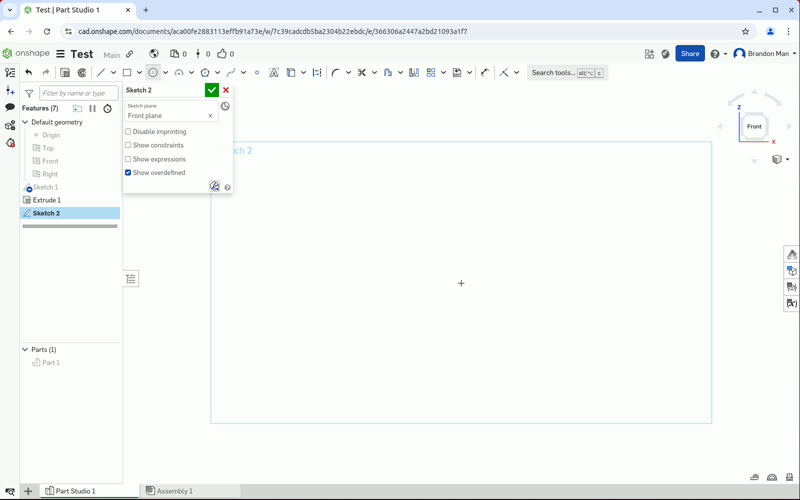
click(461, 282)
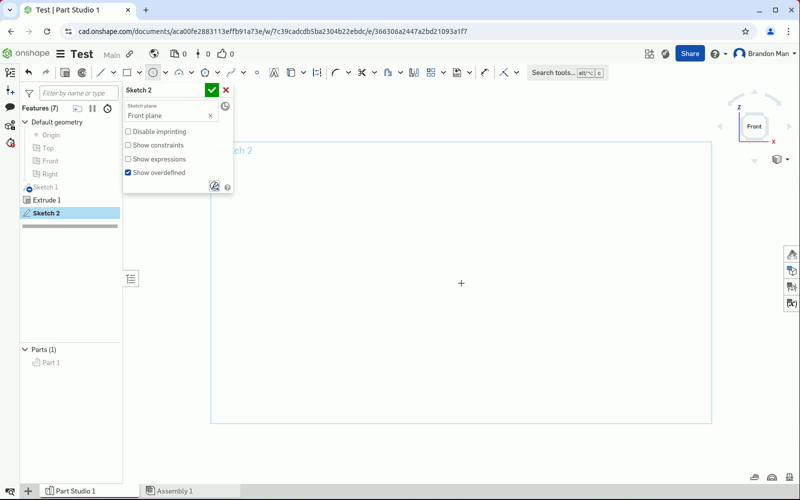
key_up(shift)
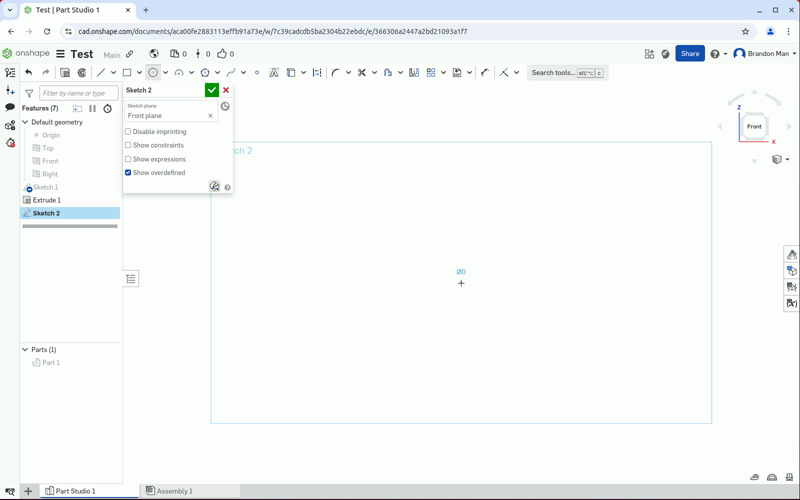
mouse_move(468, 282)
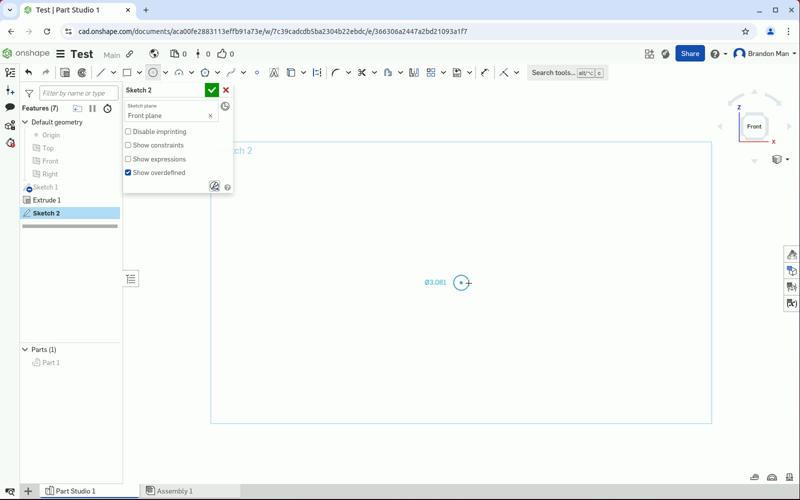
click(468, 282)
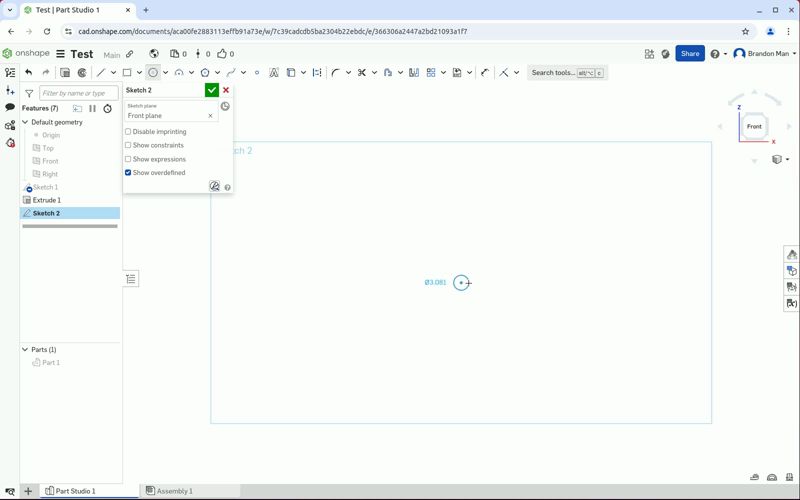
key(esc)
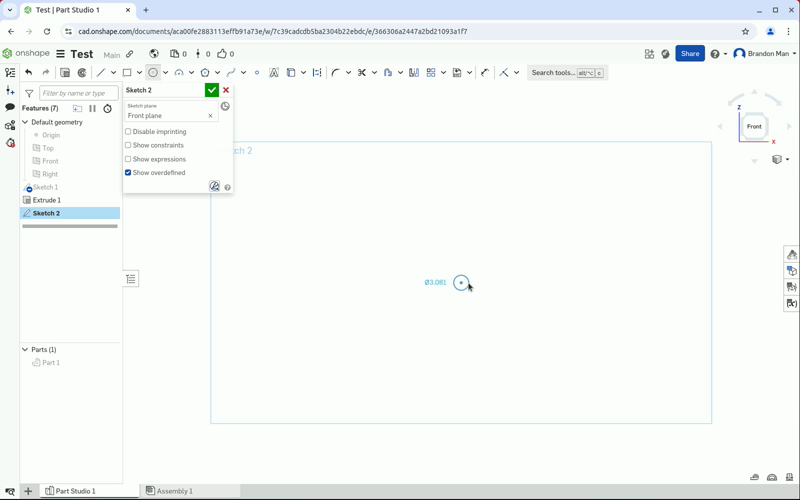
mouse_move(460, 281)
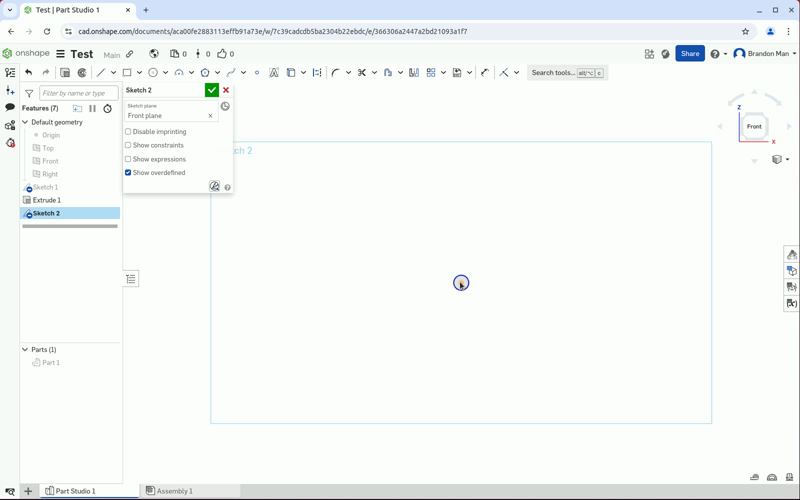
scroll(6)
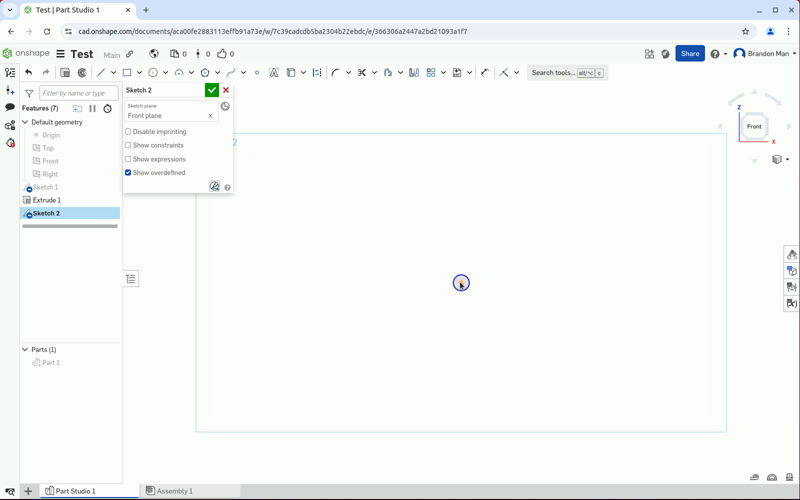
scroll(6)
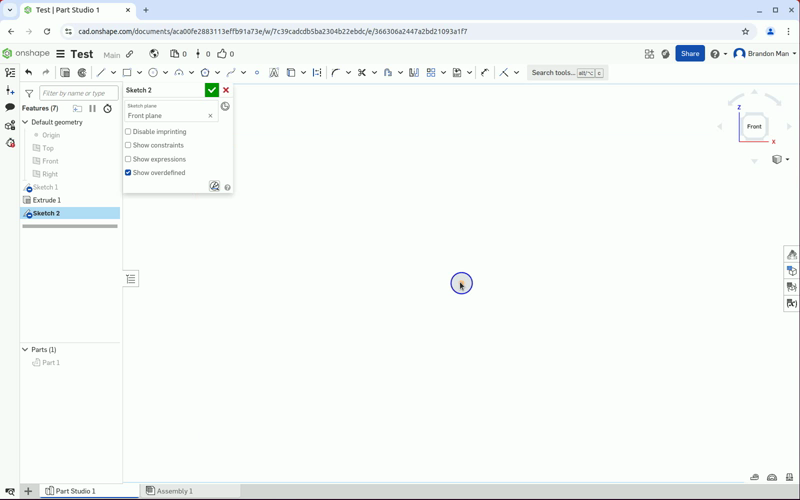
scroll(6)
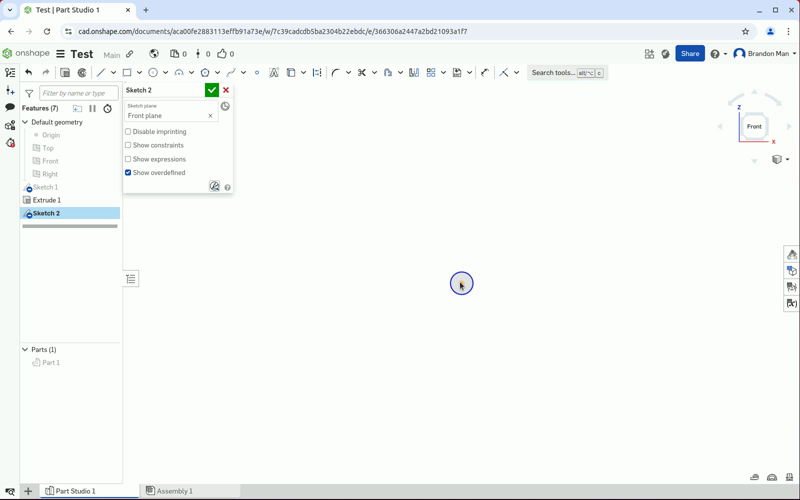
scroll(6)
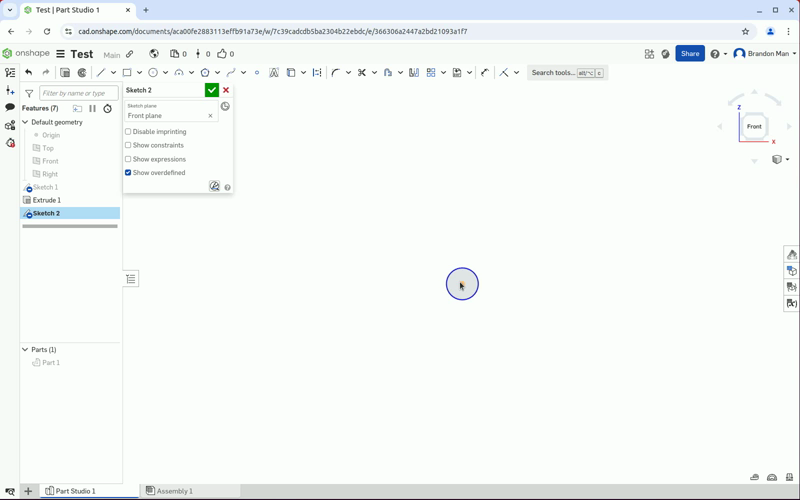
scroll(6)
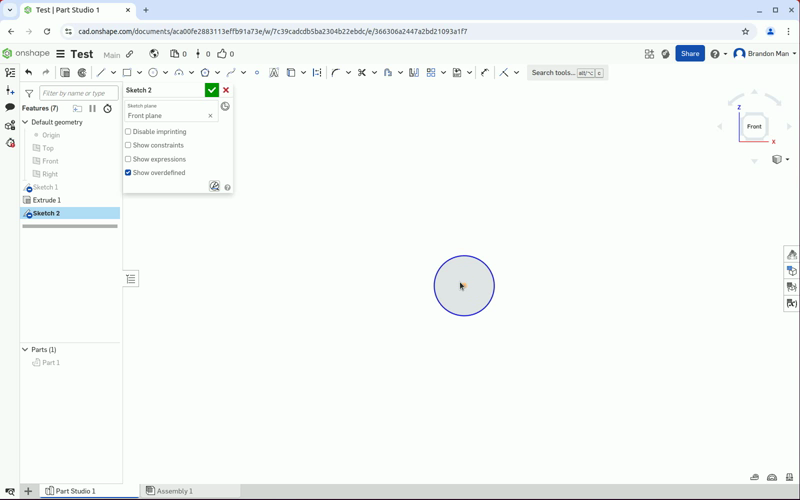
scroll(6)
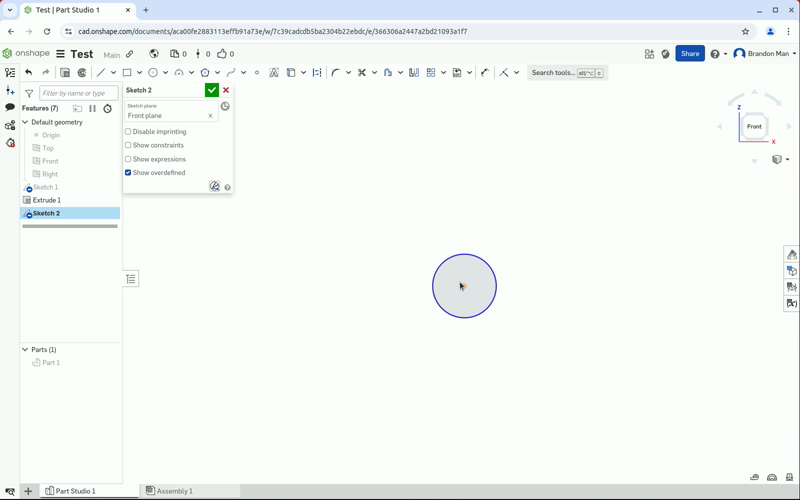
scroll(6)
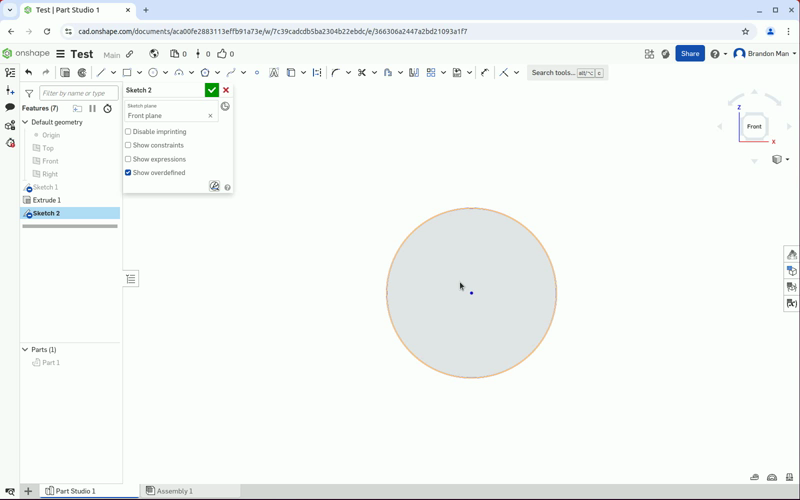
click(460, 281)
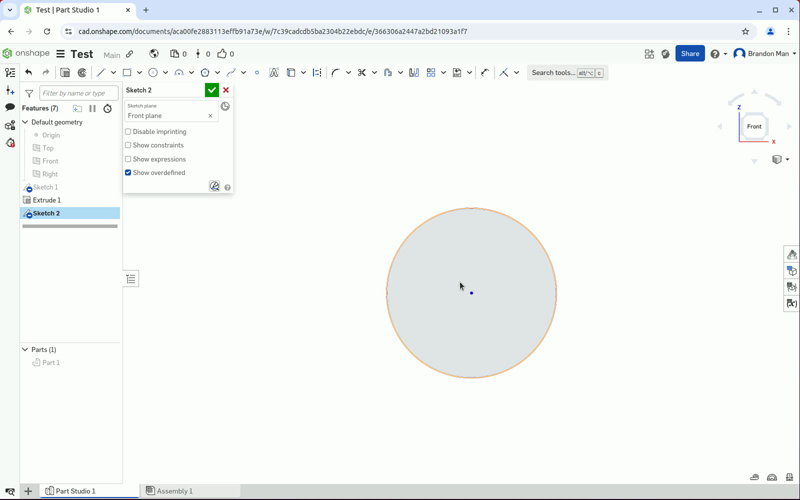
scroll(-6)
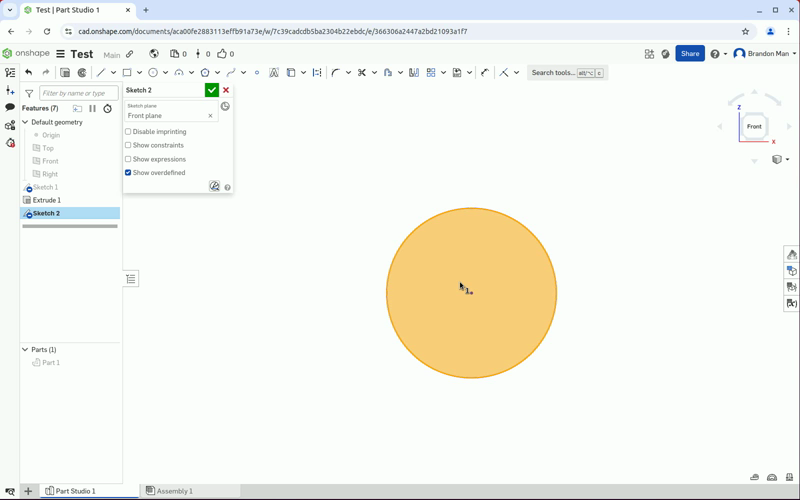
scroll(-6)
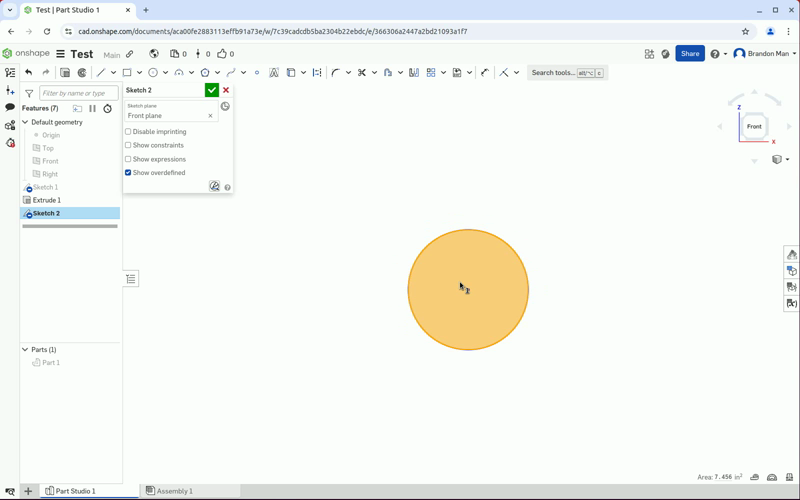
scroll(-6)
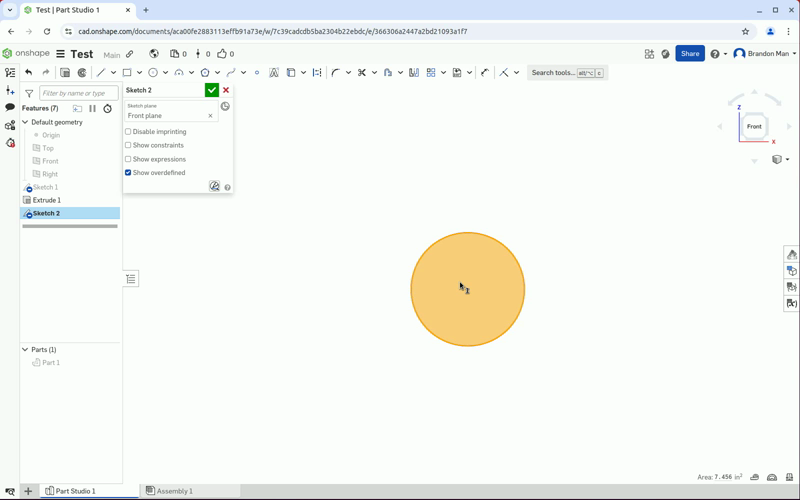
scroll(-6)
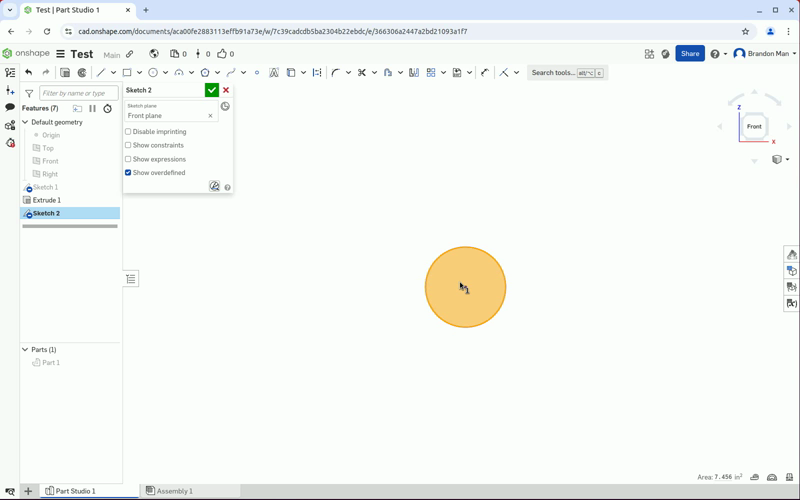
scroll(-6)
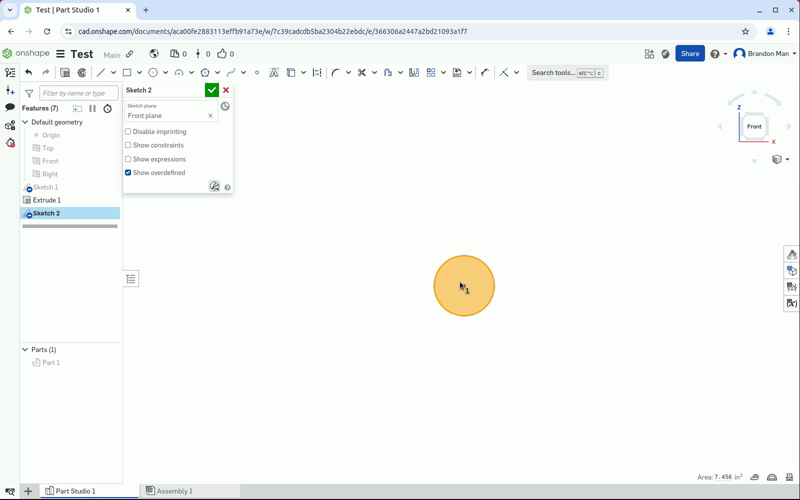
scroll(-6)
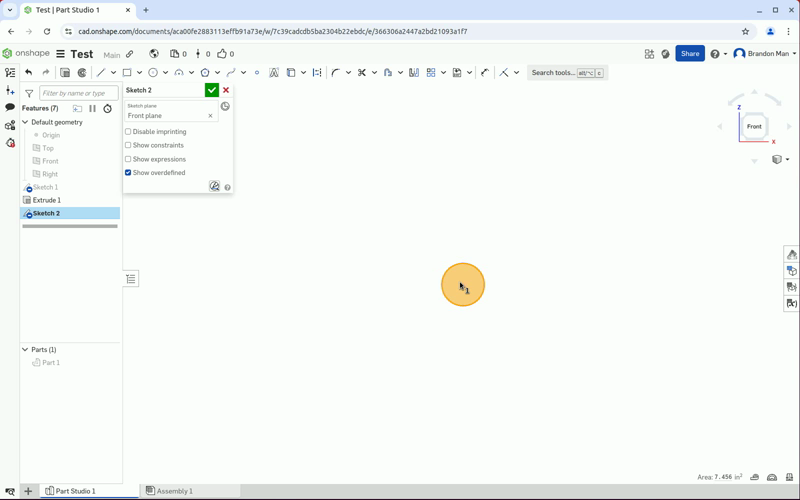
scroll(-6)
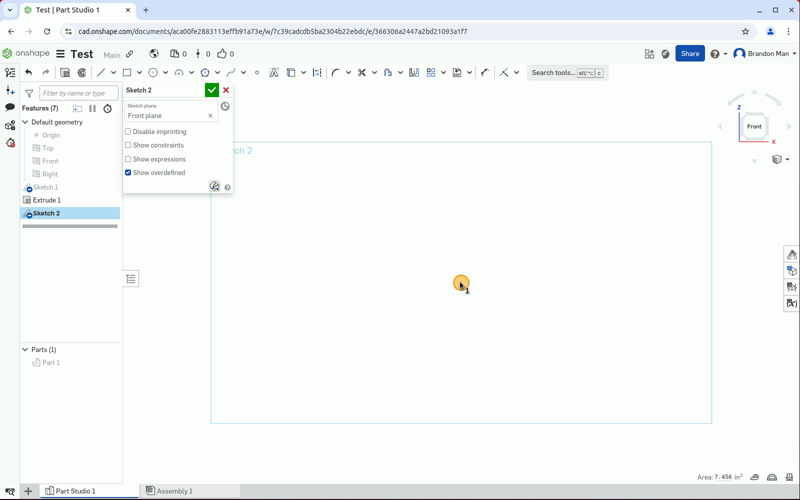
mouse_move(73, 352)
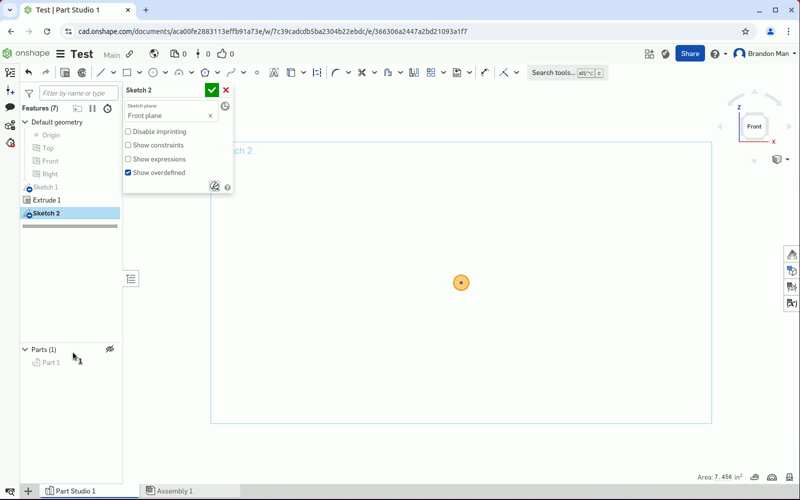
key(shift+y)
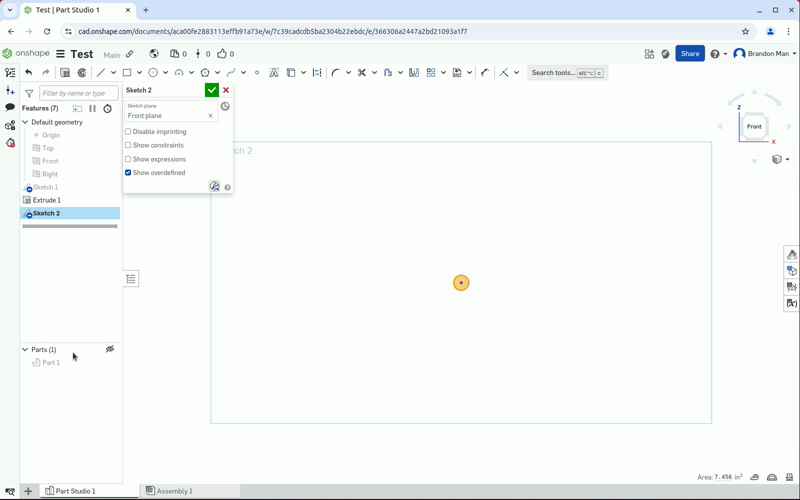
key(shift+e)
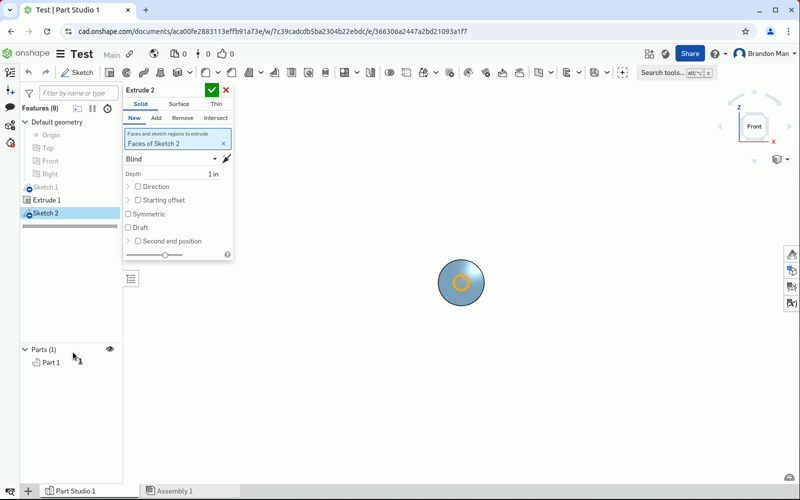
mouse_move(143, 106)
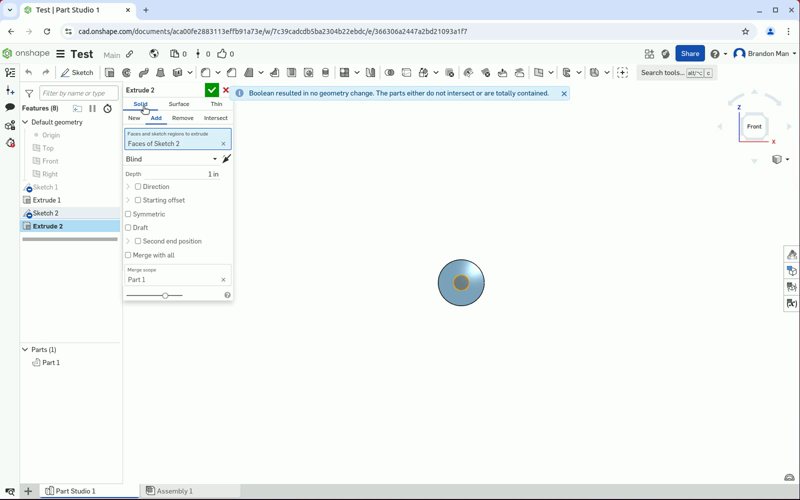
click(143, 106)
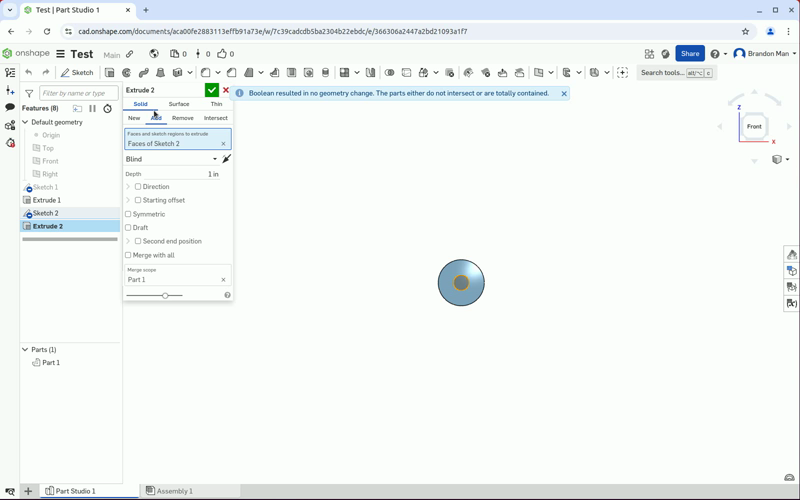
mouse_move(186, 120)
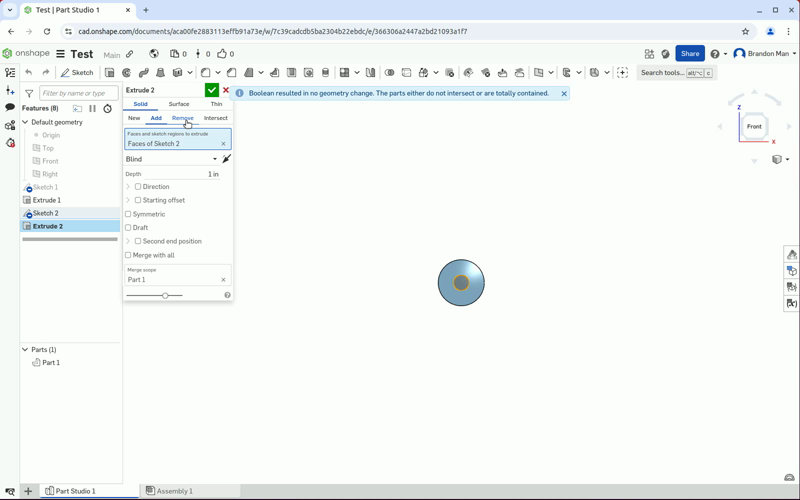
click(186, 120)
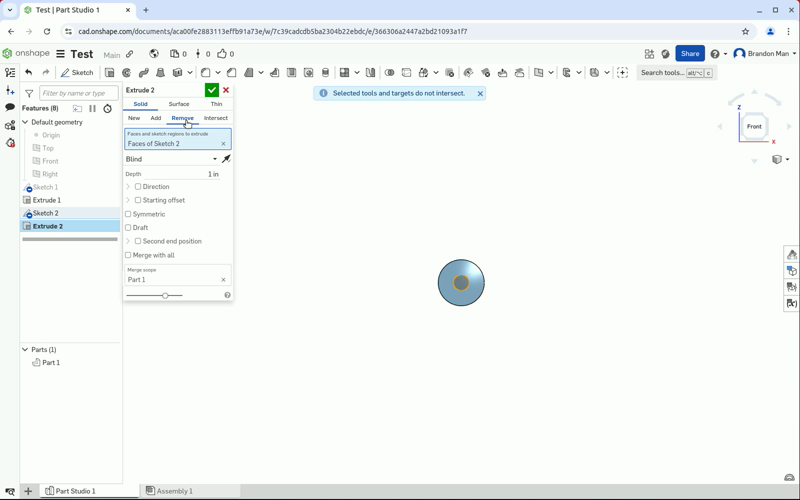
key(tab, 4)
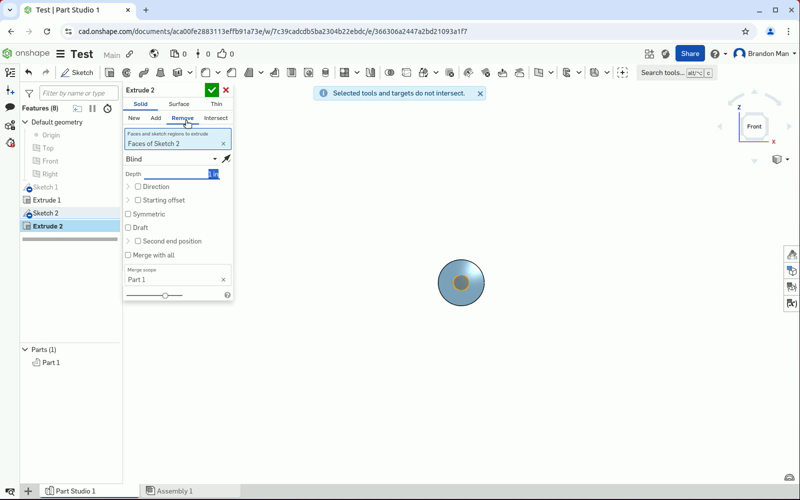
text(-23.108)
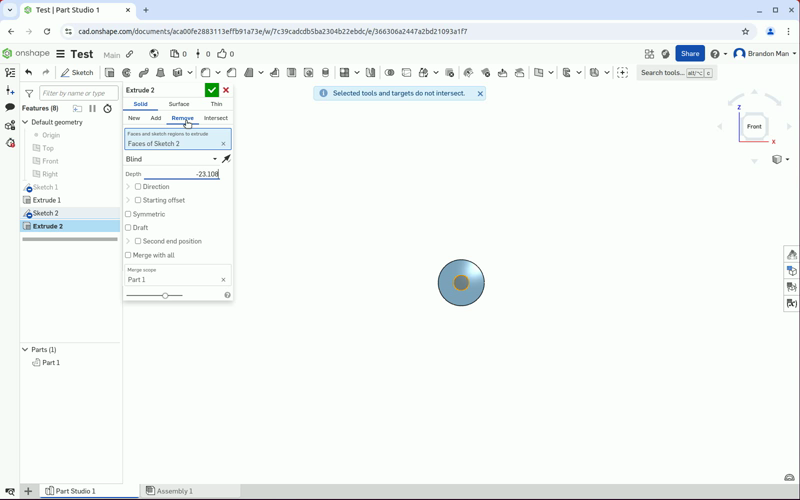
key(tab, 6)
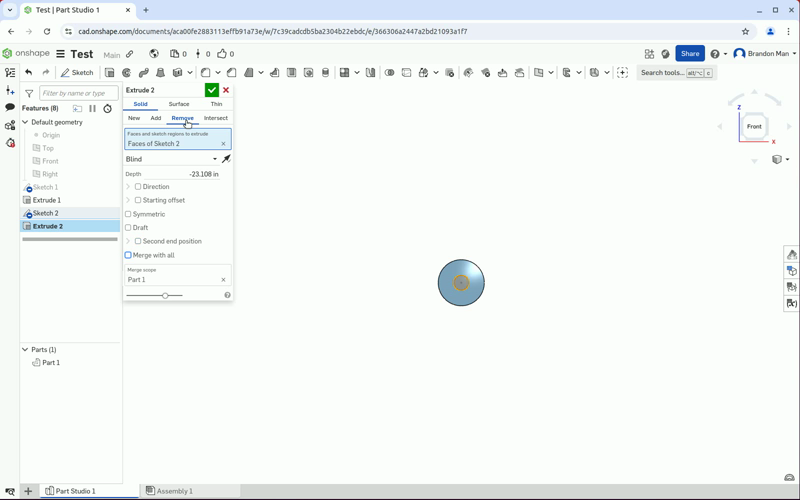
key(space)
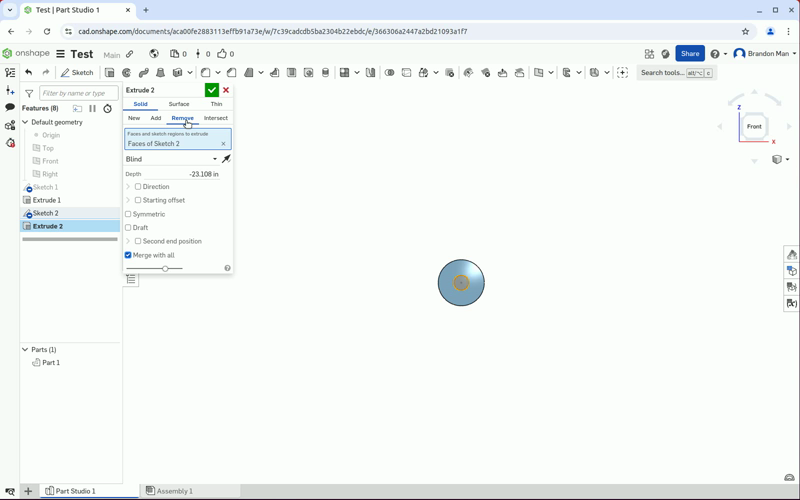
key(enter)
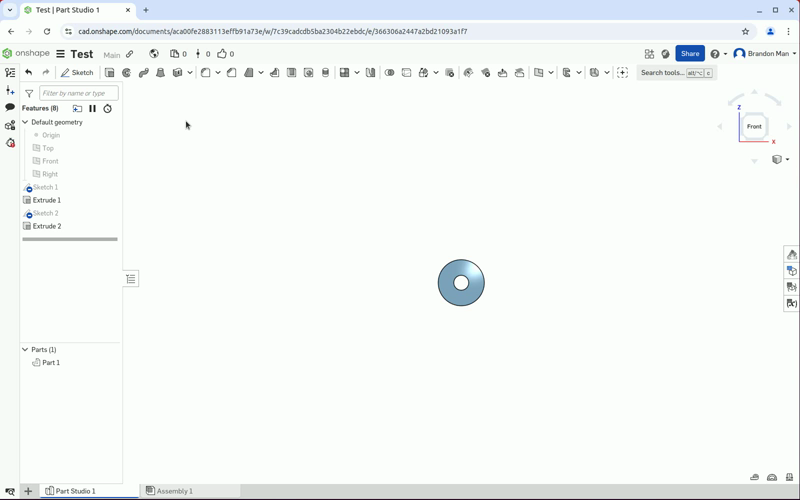
key(shift+h)
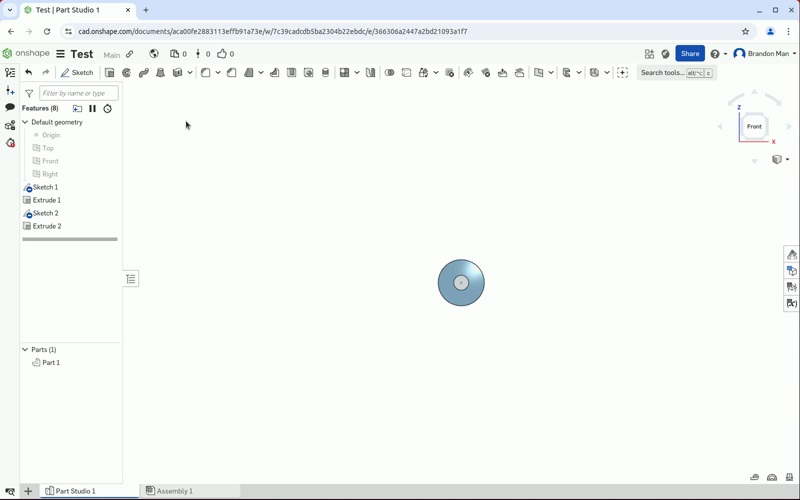
key(shift+h)
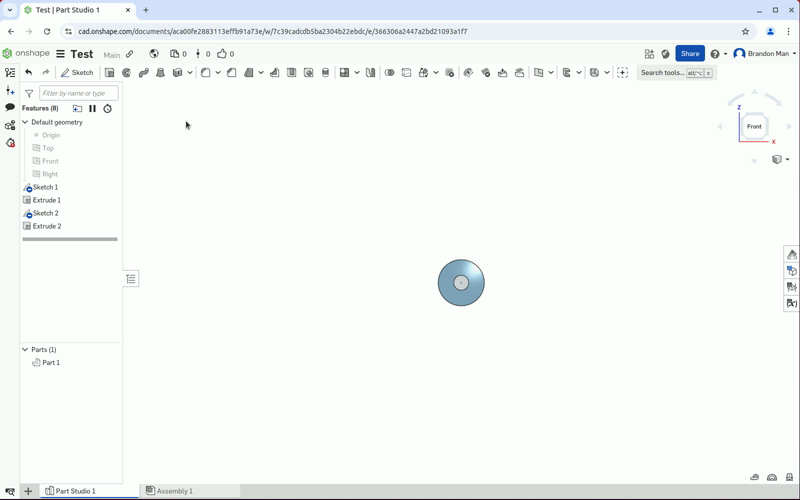
key(shift+7)
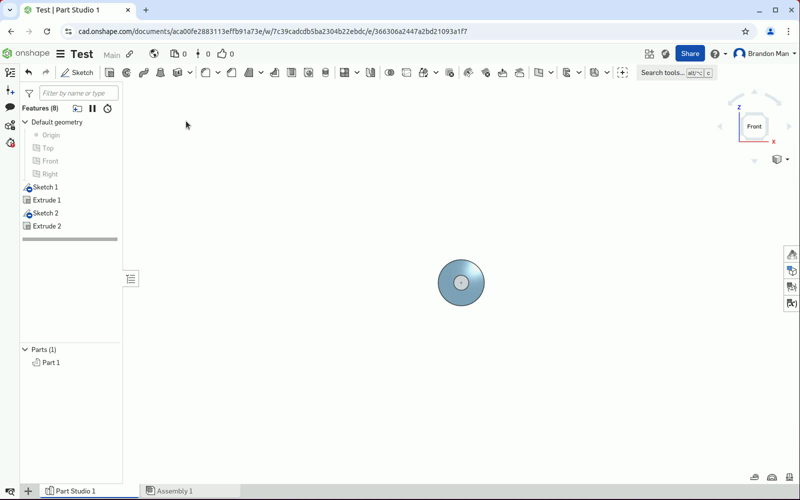
key(left, 2)
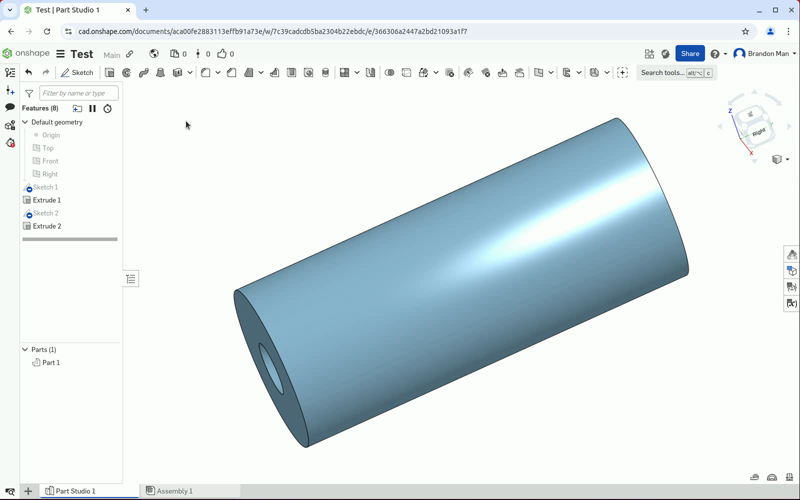
key(down, 2)
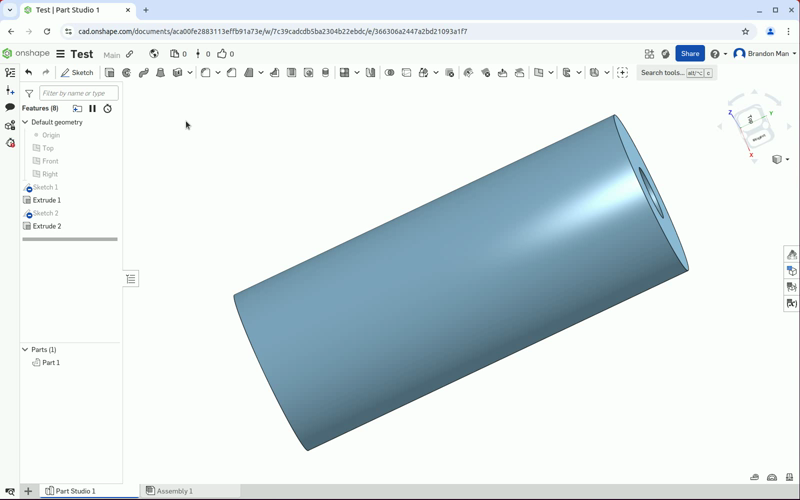
key(up, 2)
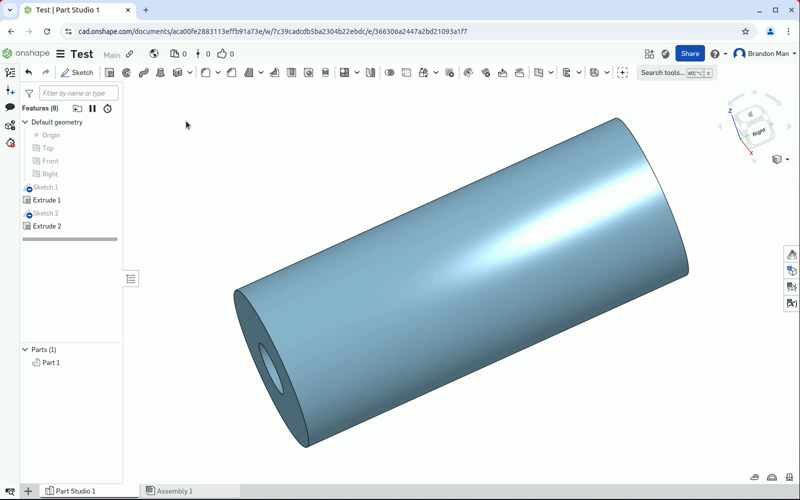
key(right, 2)
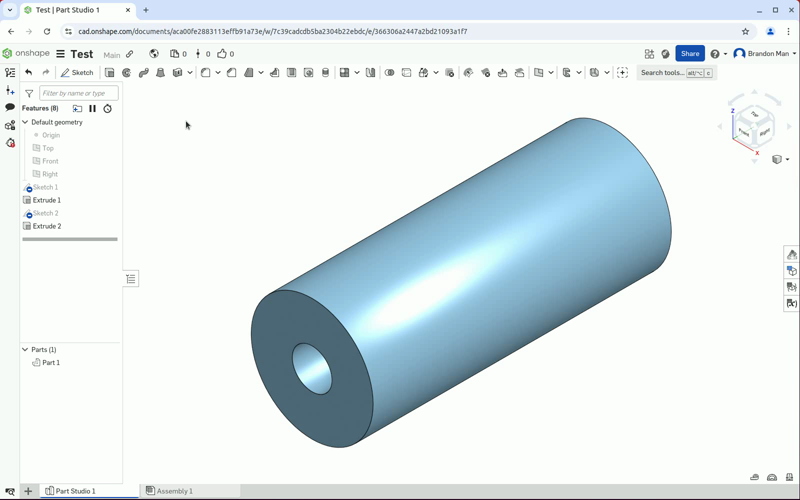
mouse_move(73, 189)
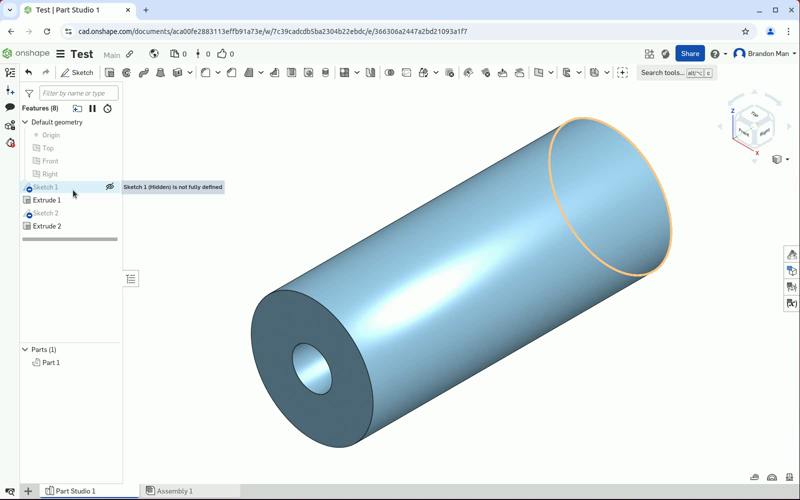
click(73, 189)